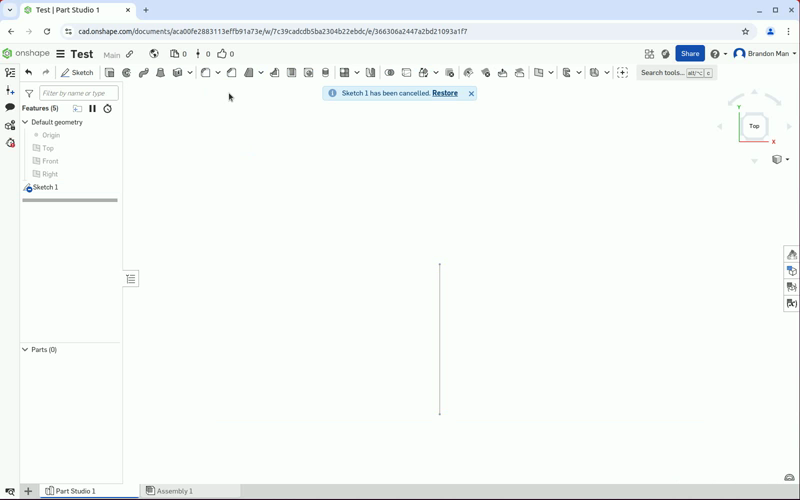
key(shift+h)
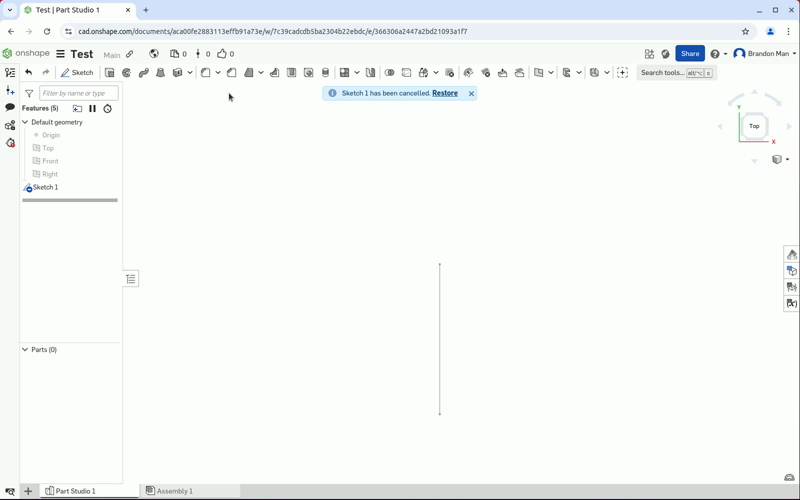
key(shift+s)
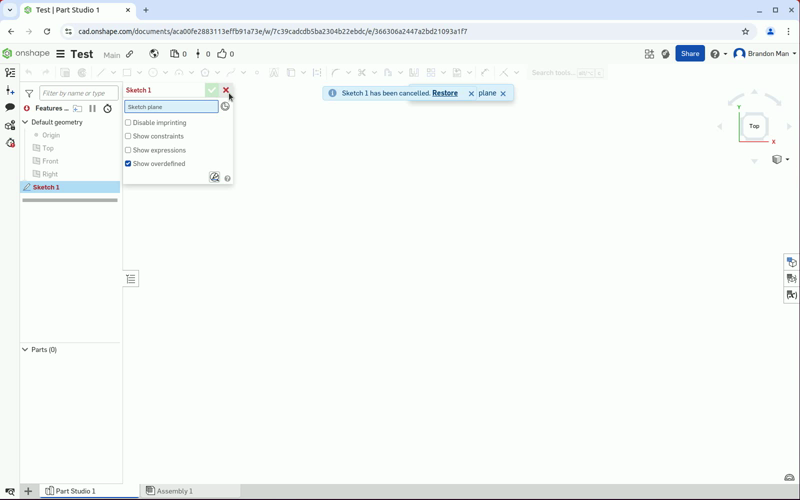
mouse_move(73, 150)
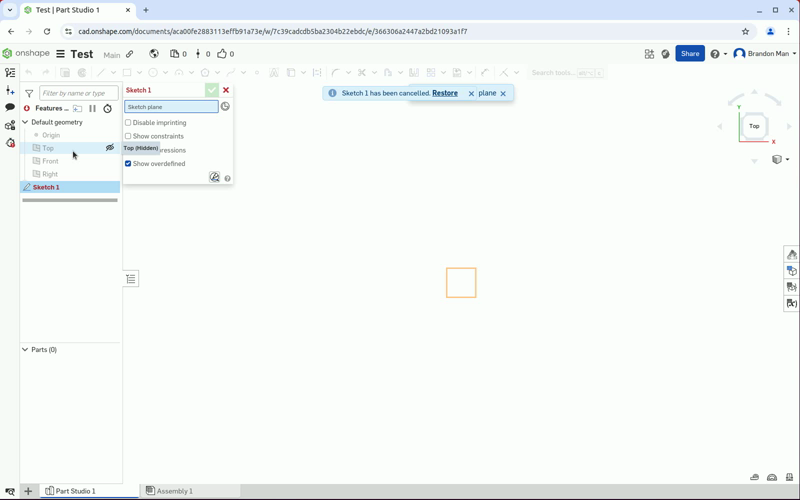
click(73, 150)
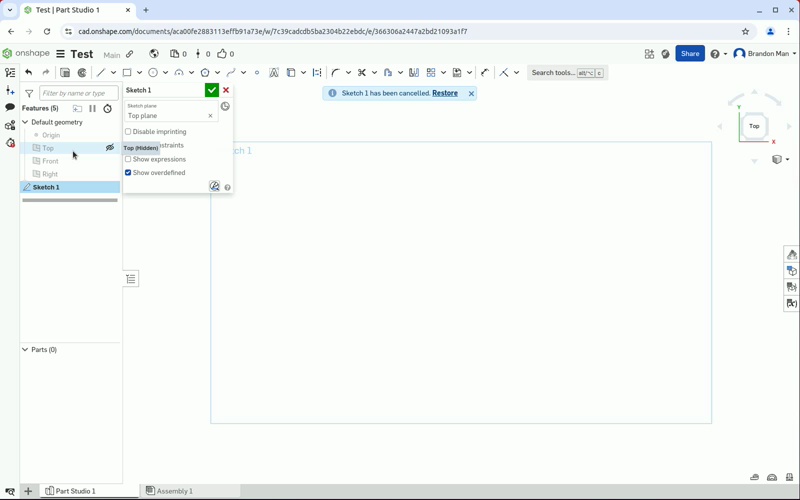
mouse_move(73, 352)
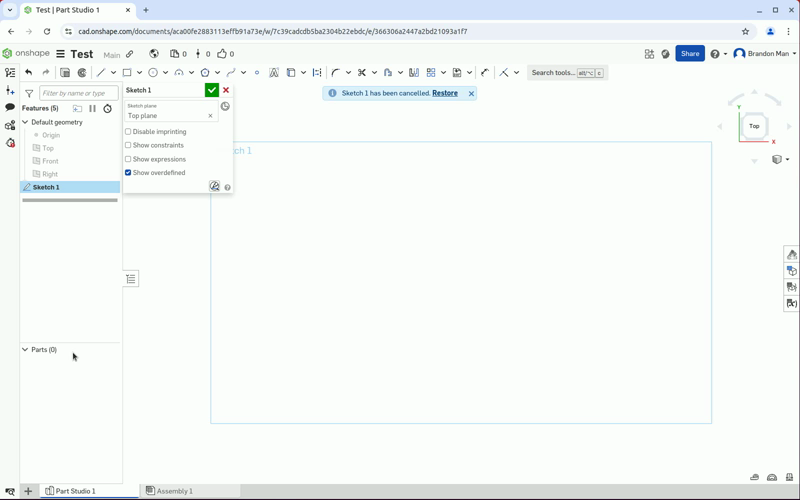
key(y)
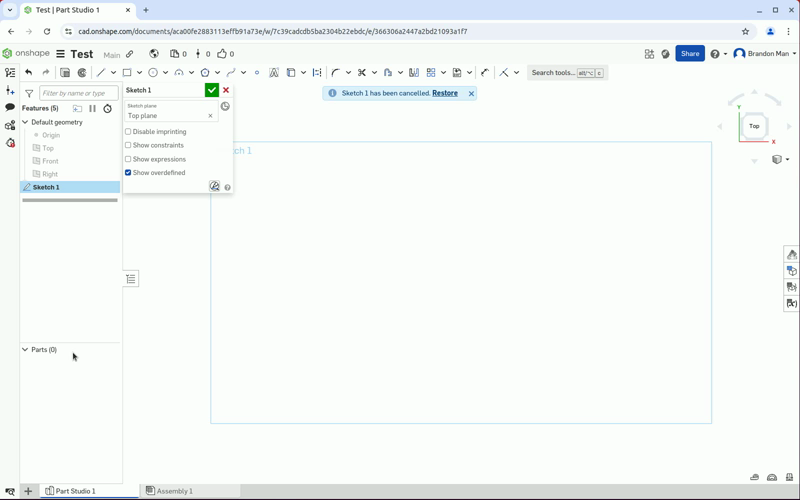
key(c)
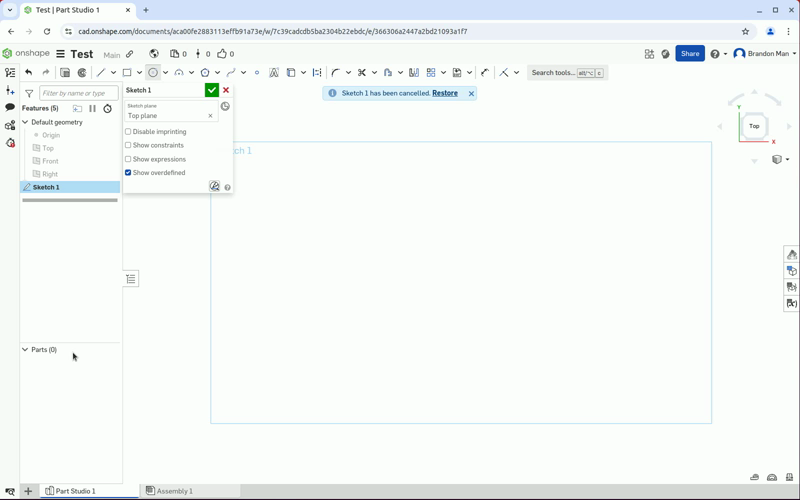
key_down(shift)
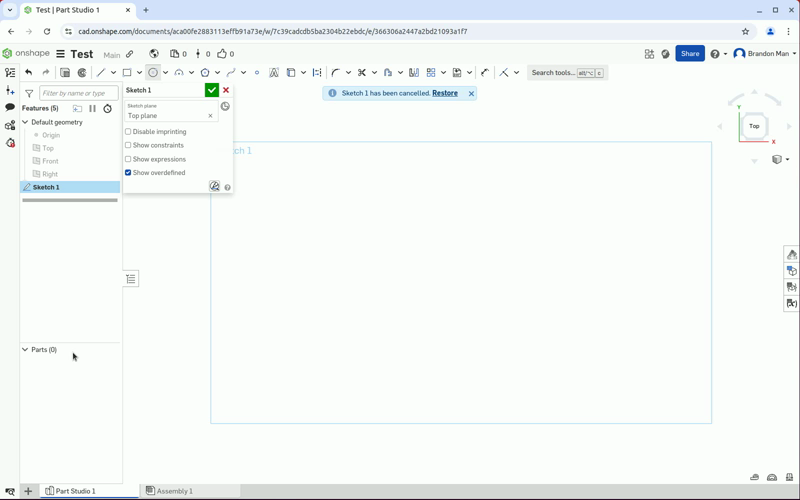
mouse_move(461, 282)
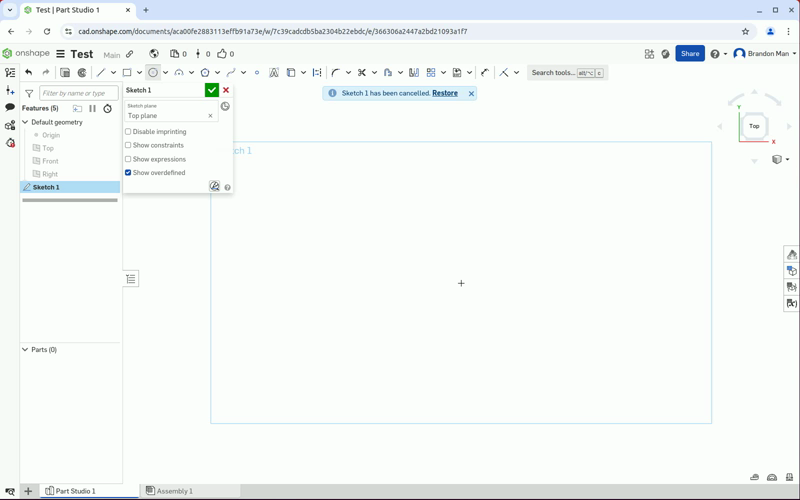
click(461, 282)
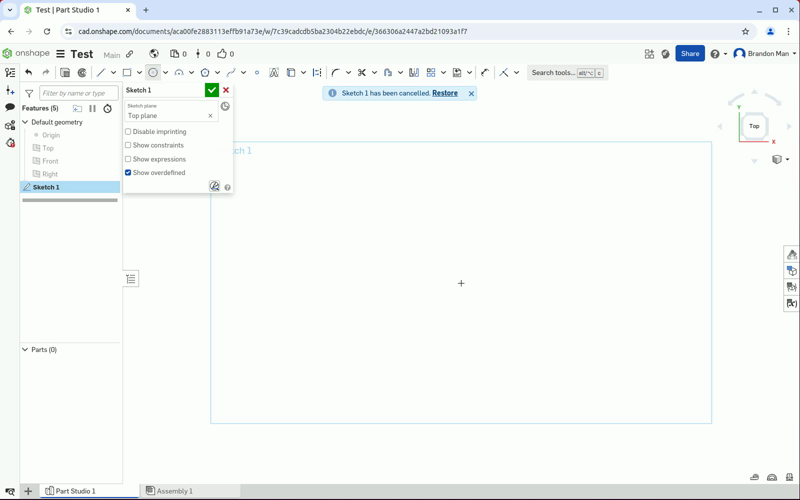
key_up(shift)
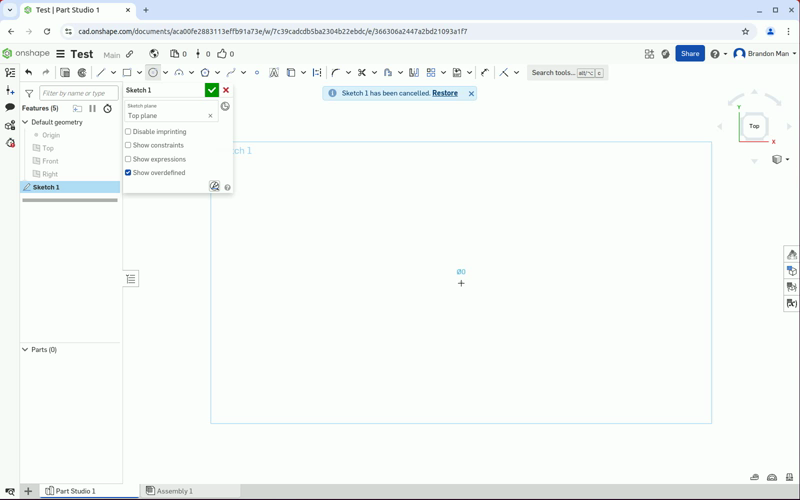
mouse_move(574, 282)
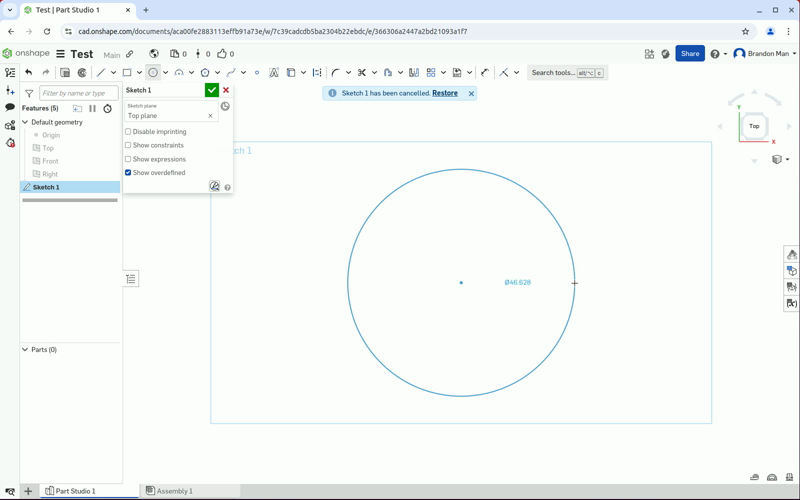
click(574, 282)
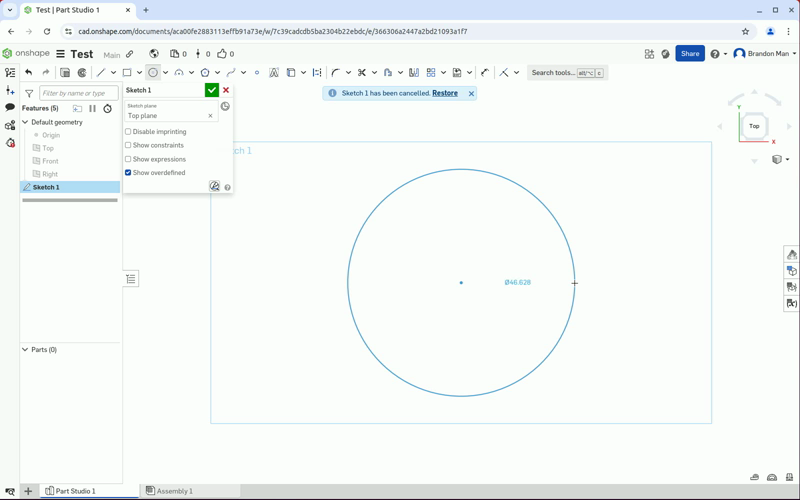
key(esc)
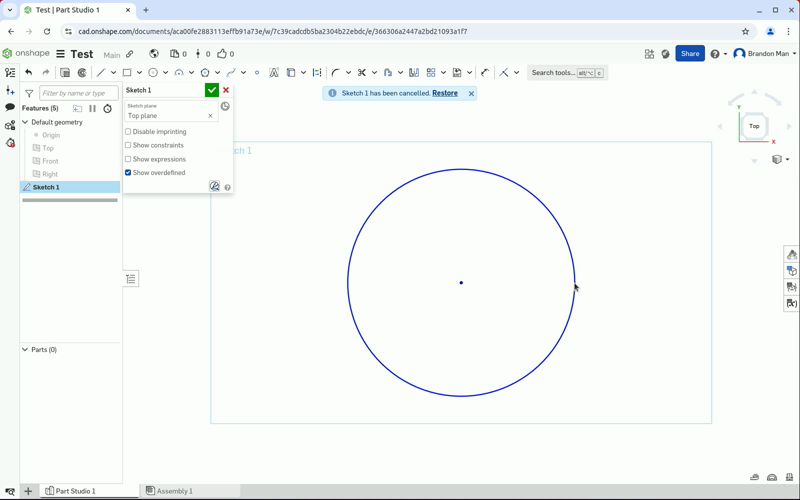
key(c)
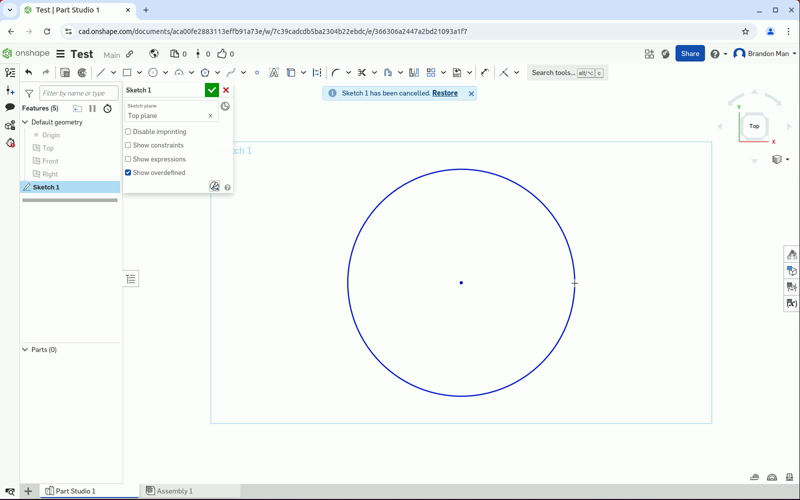
key_down(shift)
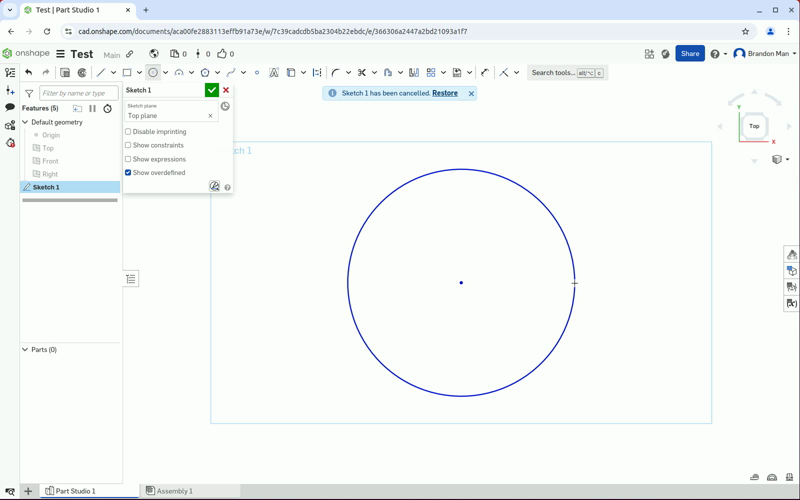
mouse_move(461, 282)
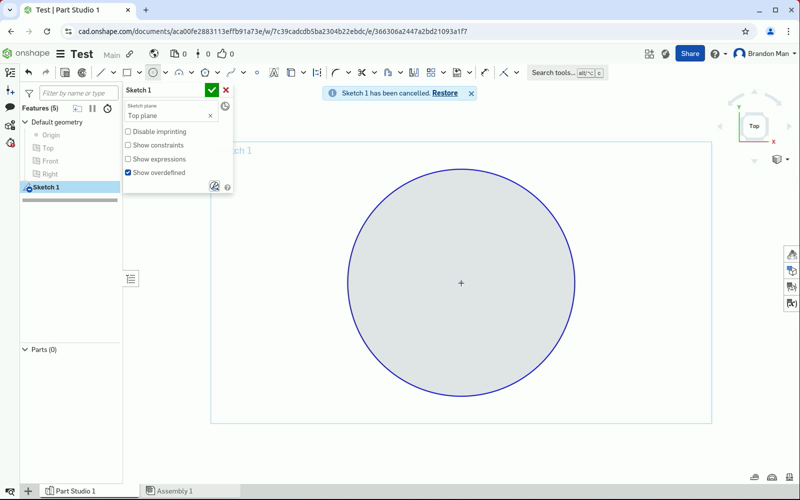
click(461, 282)
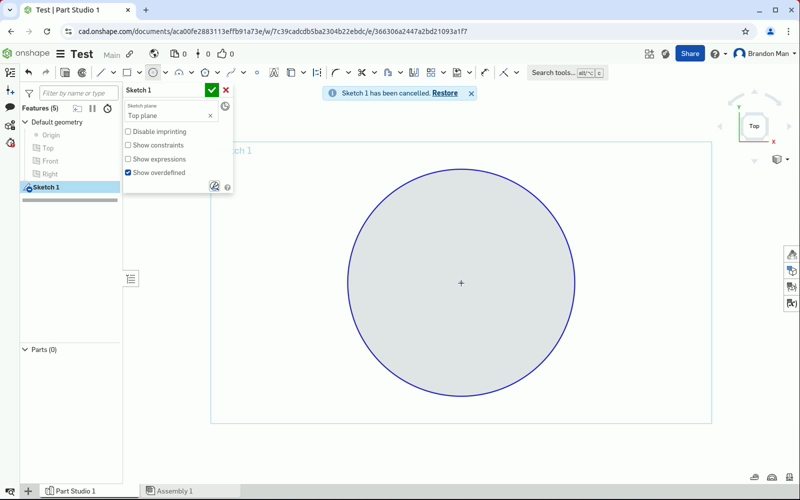
key_up(shift)
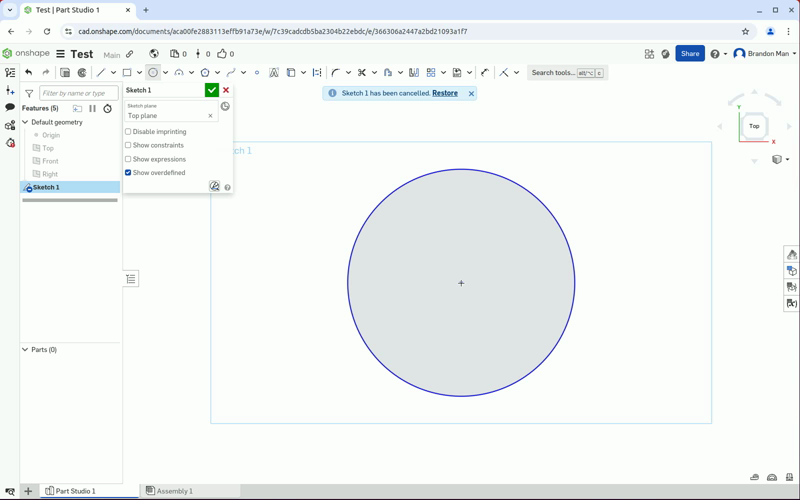
mouse_move(569, 282)
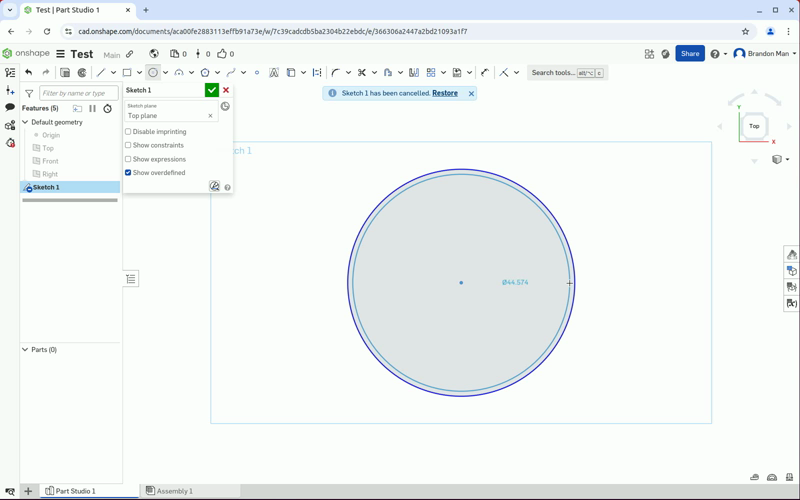
click(569, 282)
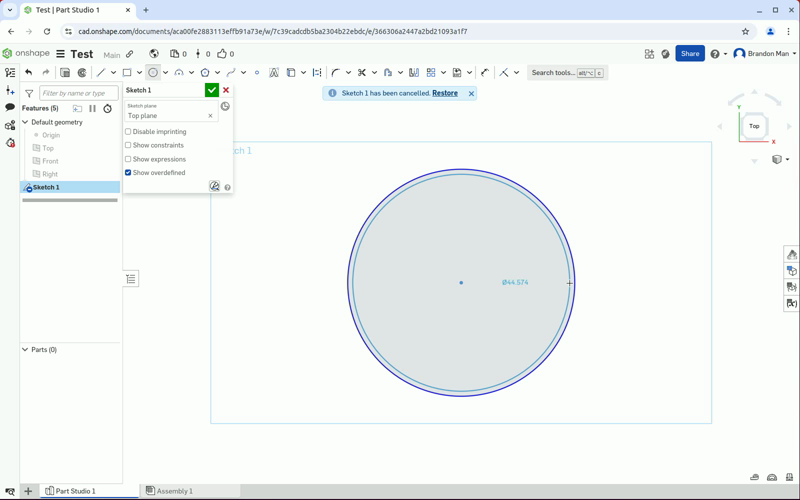
key(esc)
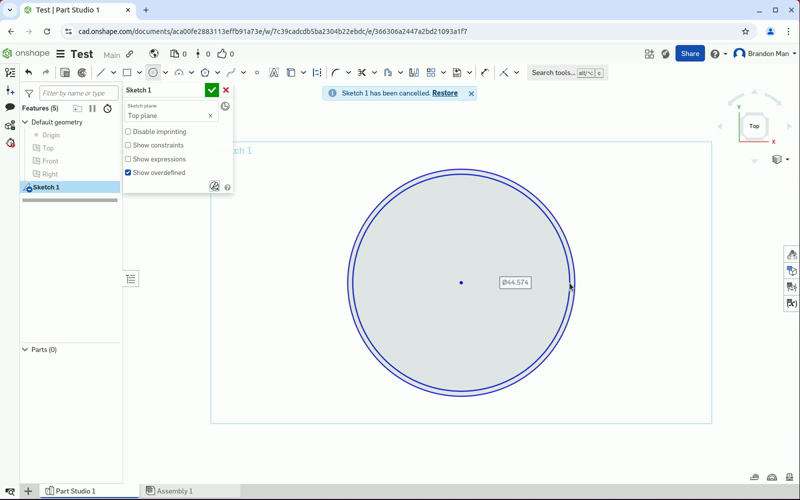
mouse_move(494, 388)
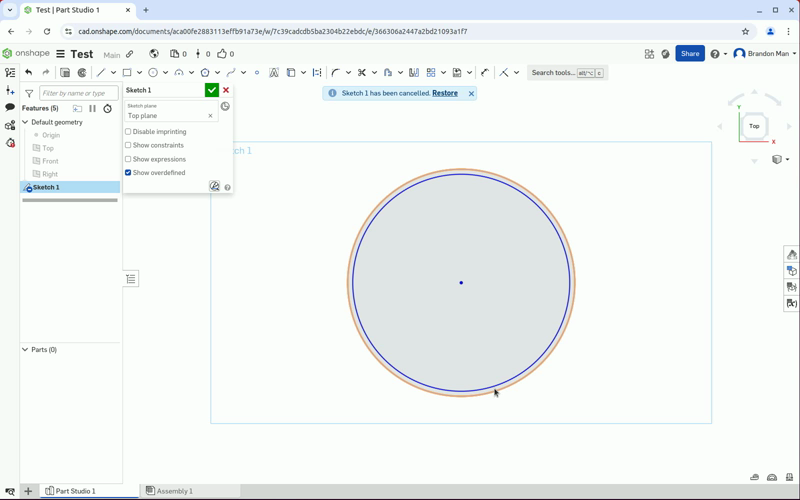
click(494, 388)
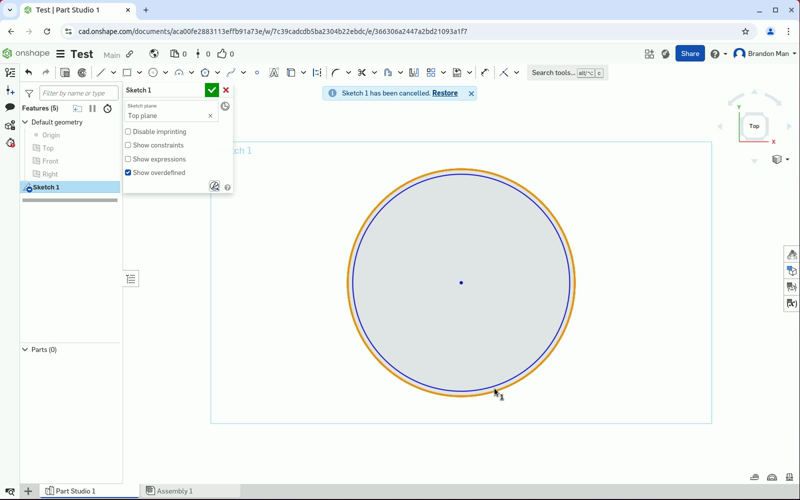
mouse_move(73, 352)
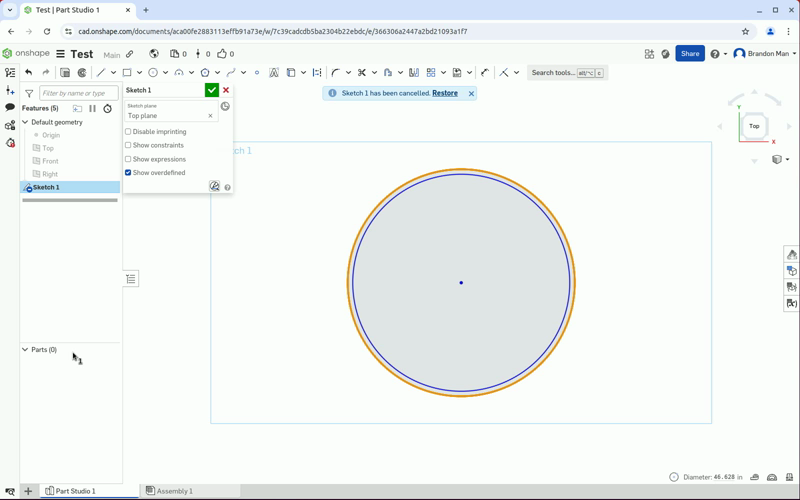
key(shift+y)
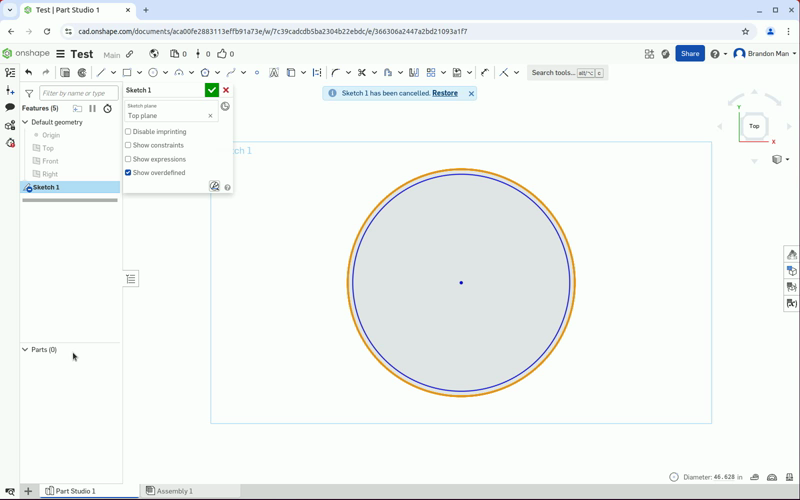
key(shift+e)
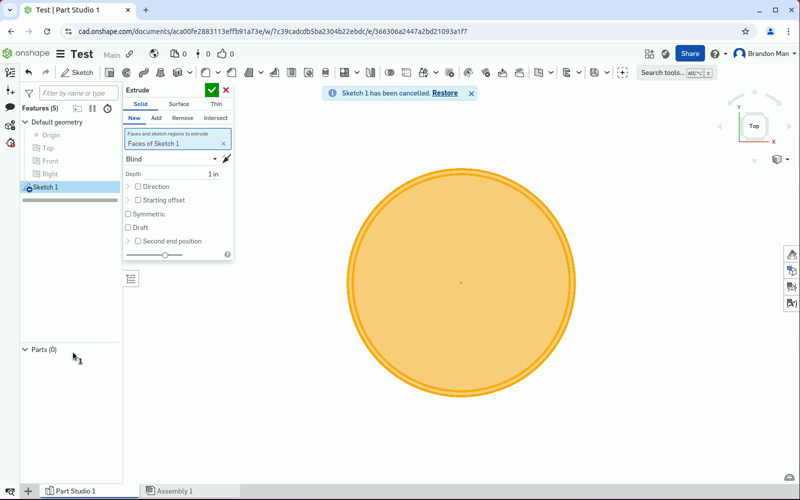
mouse_move(143, 106)
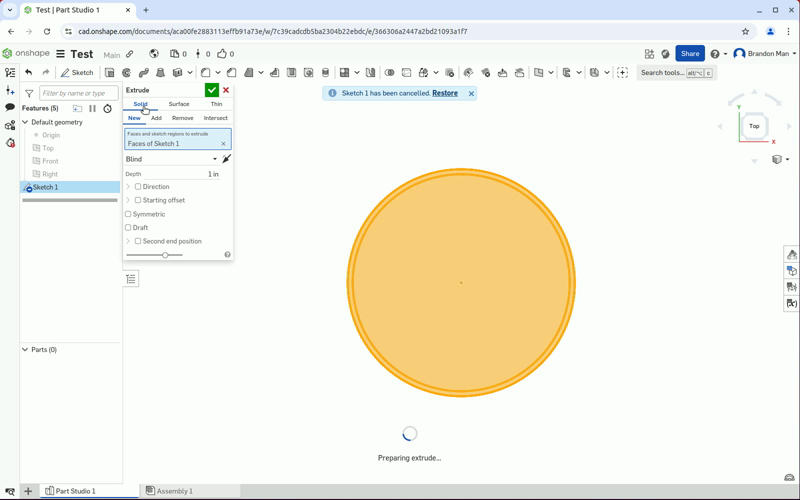
click(143, 106)
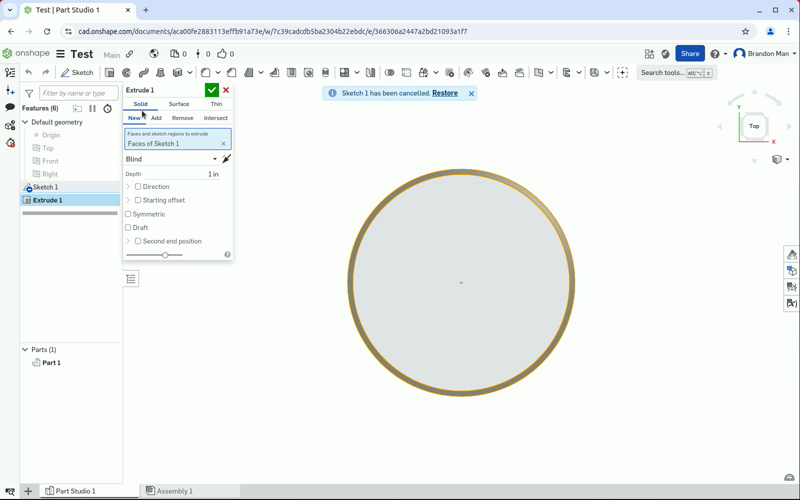
mouse_move(137, 120)
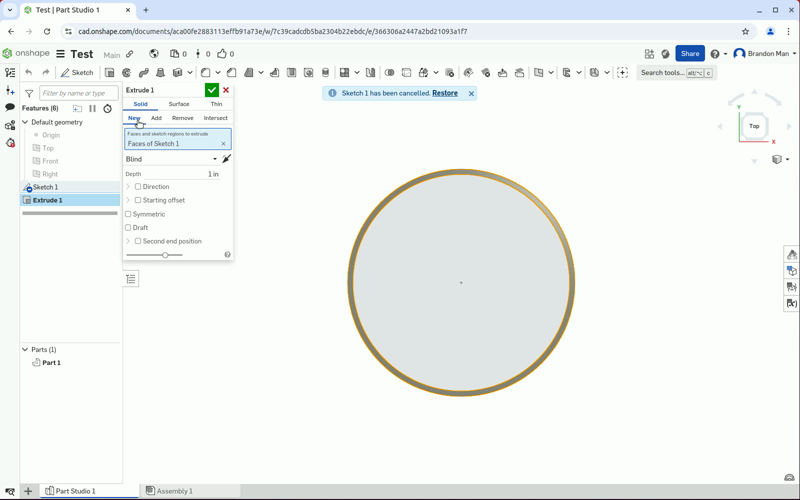
click(137, 120)
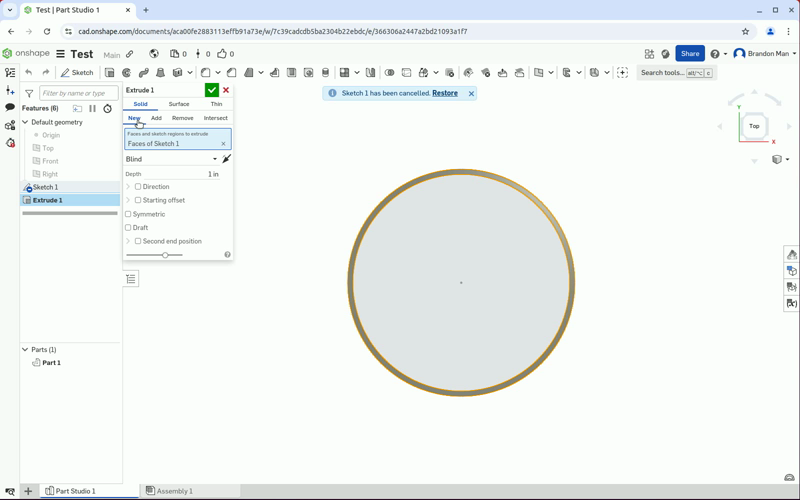
key(tab, 4)
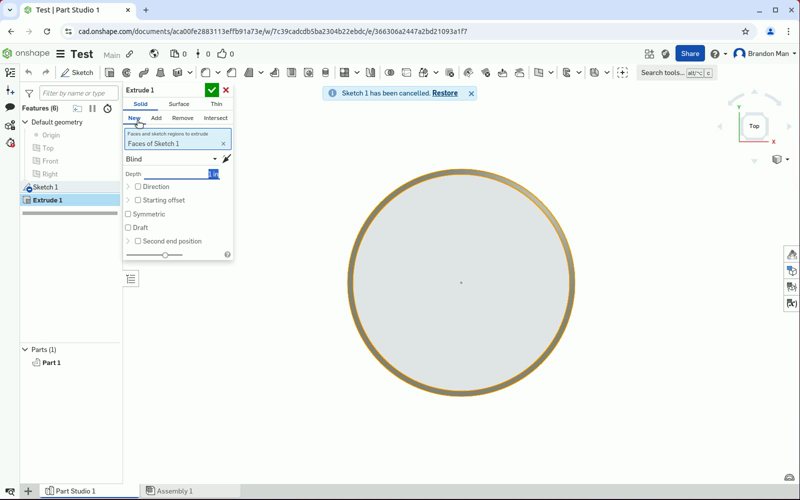
text(9.869)
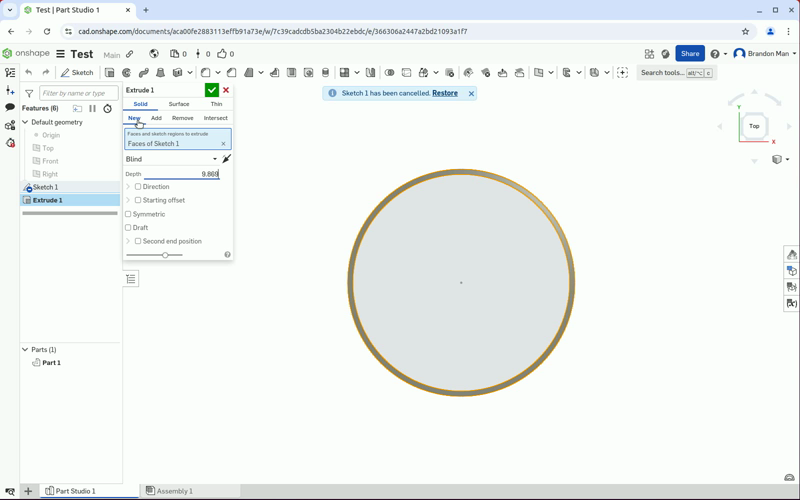
key(enter)
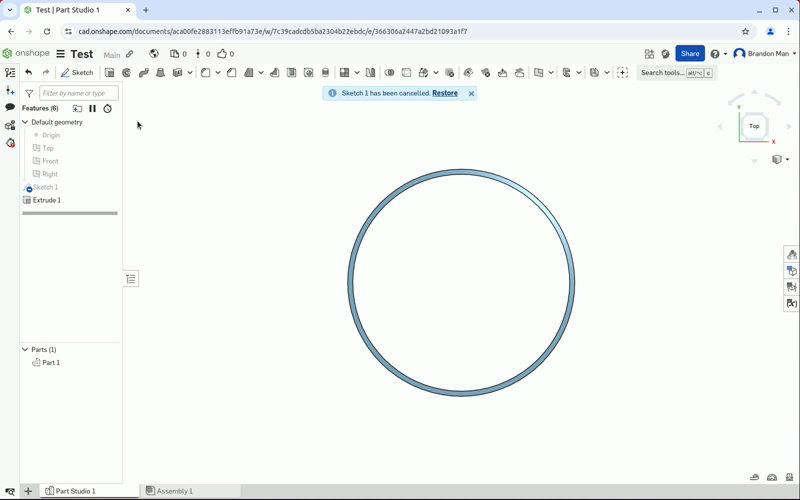
key(shift+h)
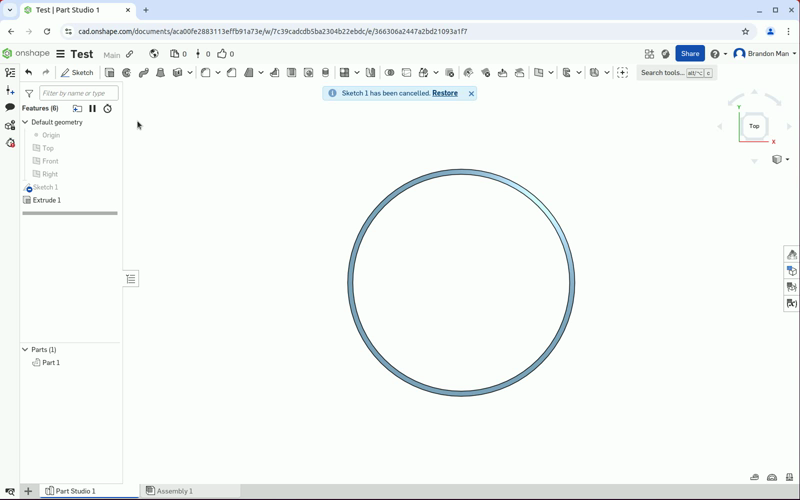
key(shift+h)
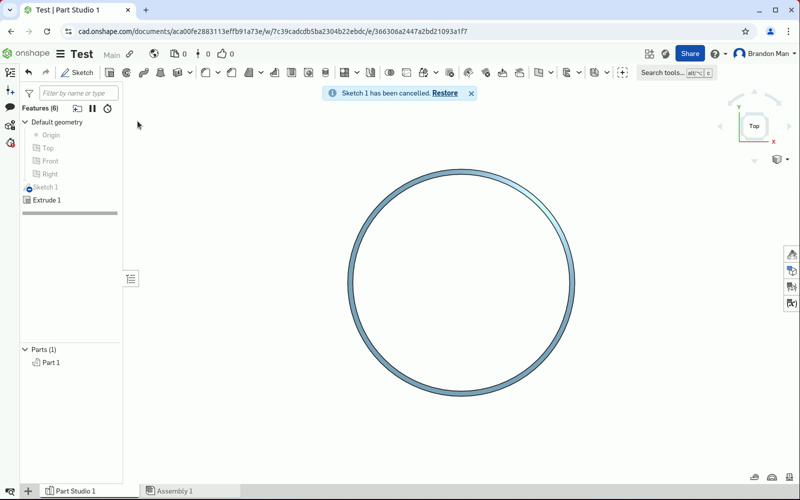
mouse_move(73, 189)
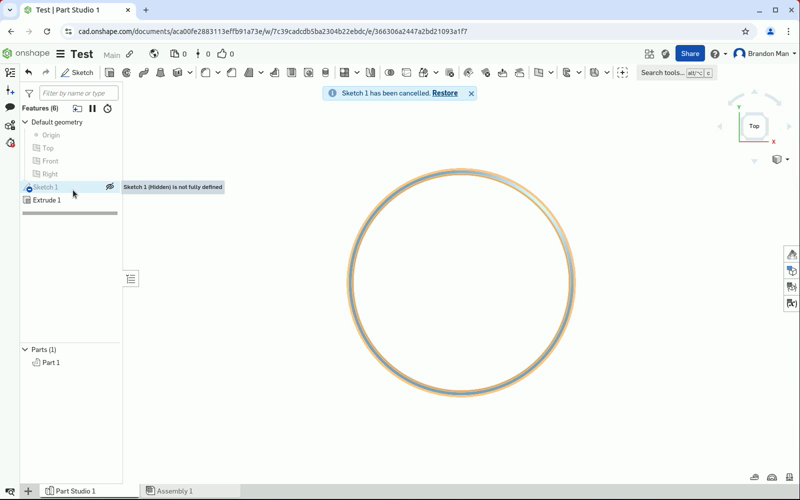
click(73, 189)
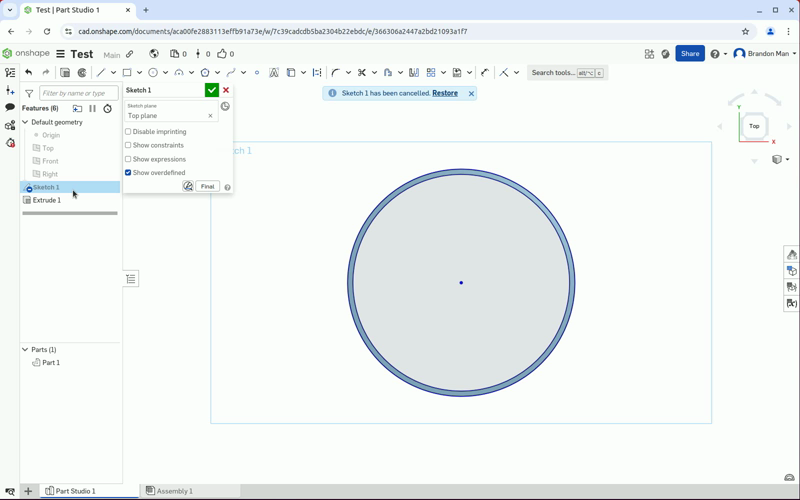
mouse_move(229, 92)
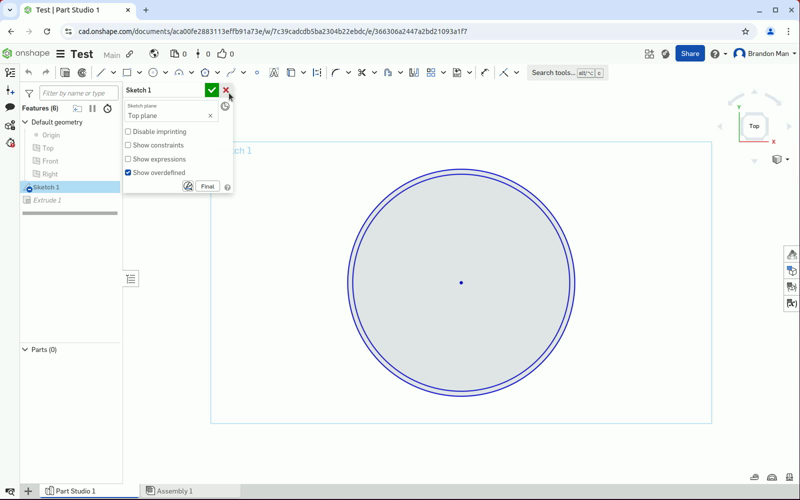
click(229, 92)
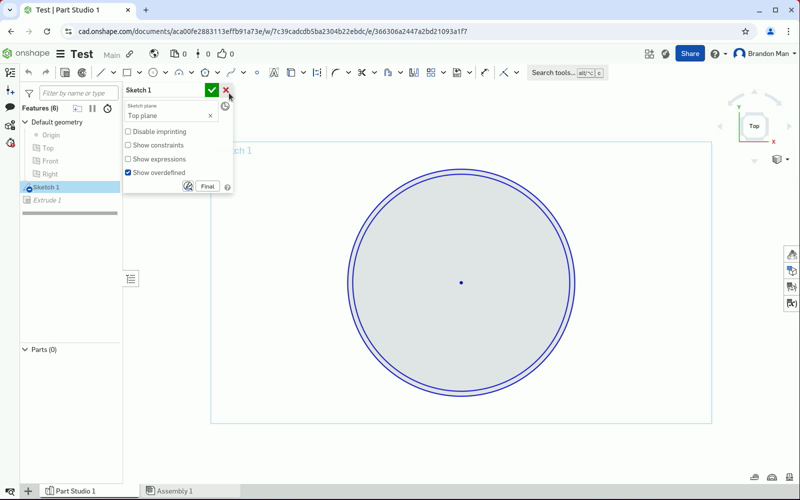
key(shift+s)
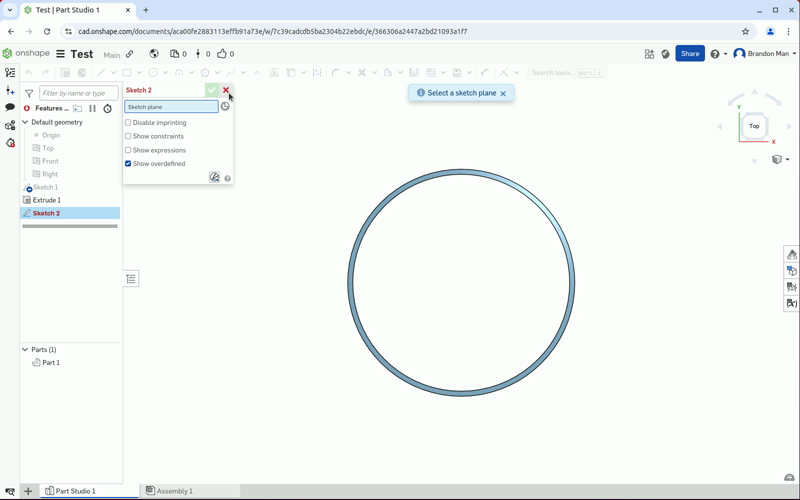
mouse_move(73, 150)
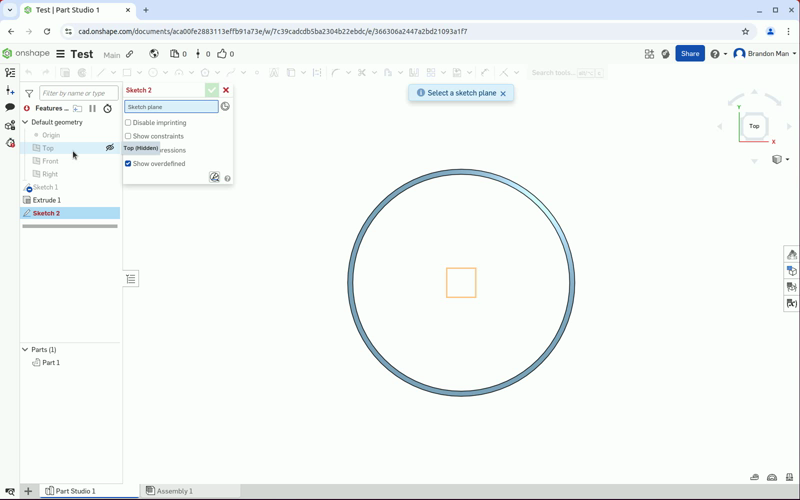
click(73, 150)
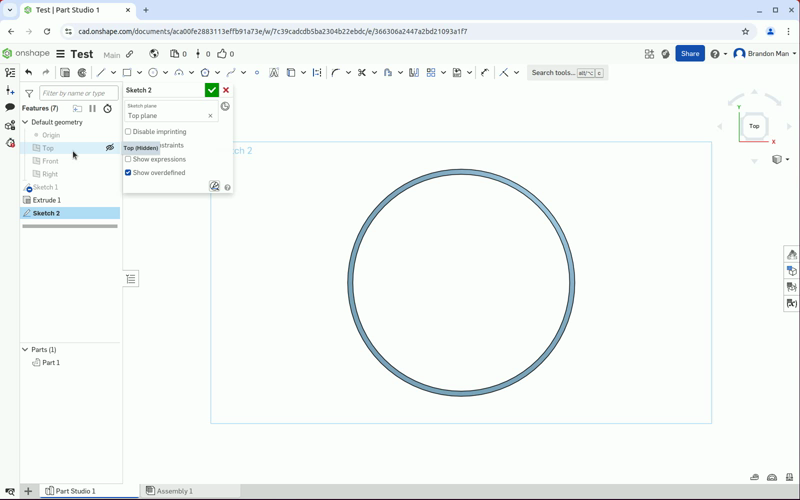
mouse_move(73, 352)
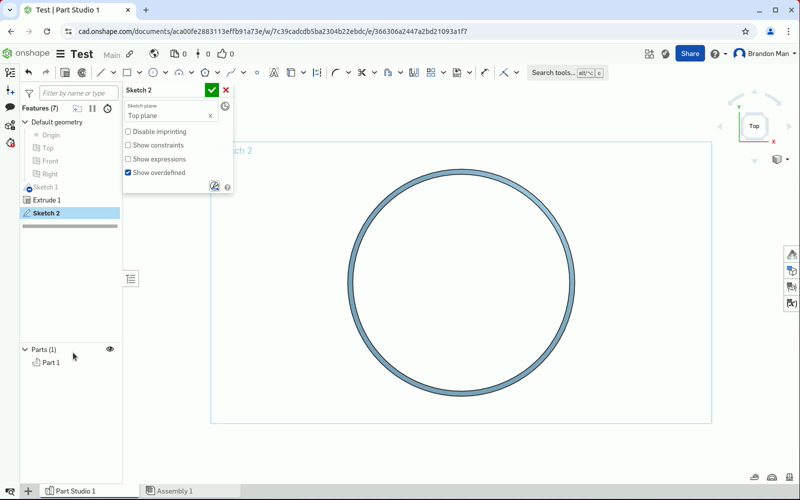
key(y)
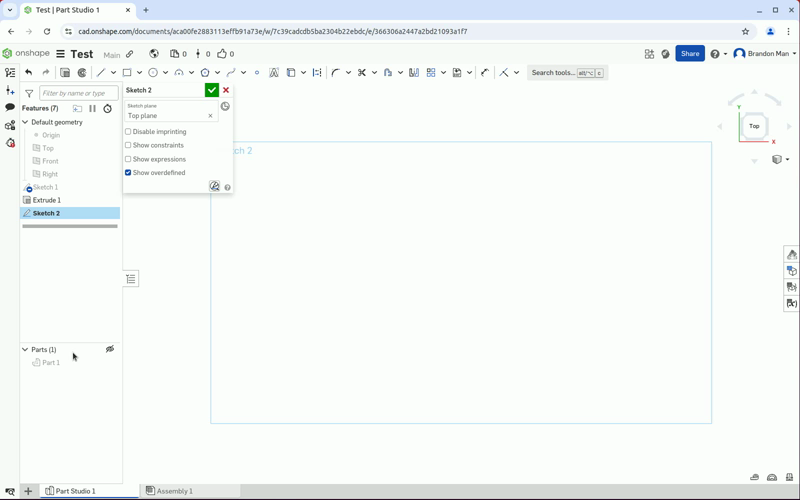
key(c)
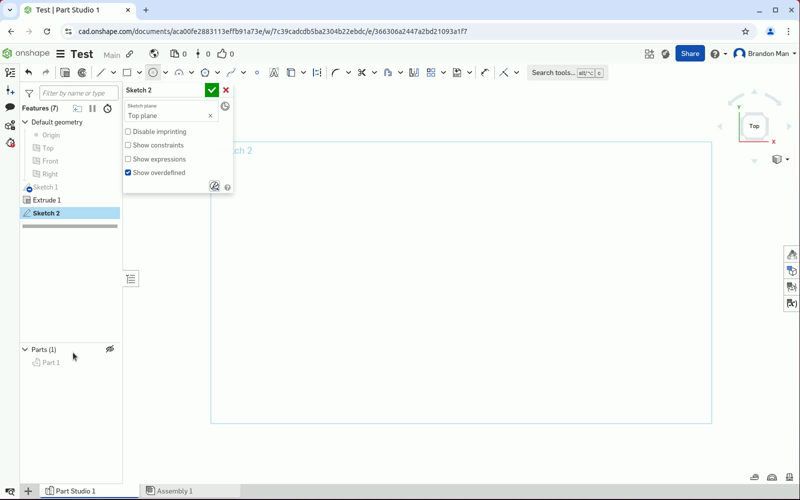
key_down(shift)
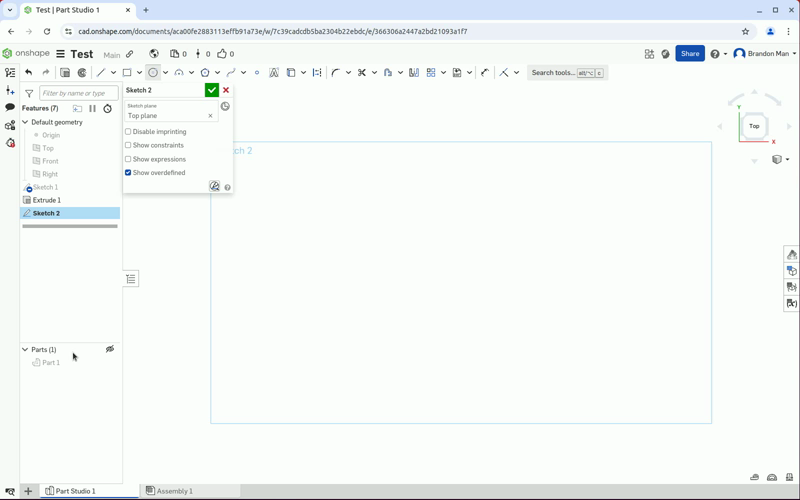
mouse_move(461, 282)
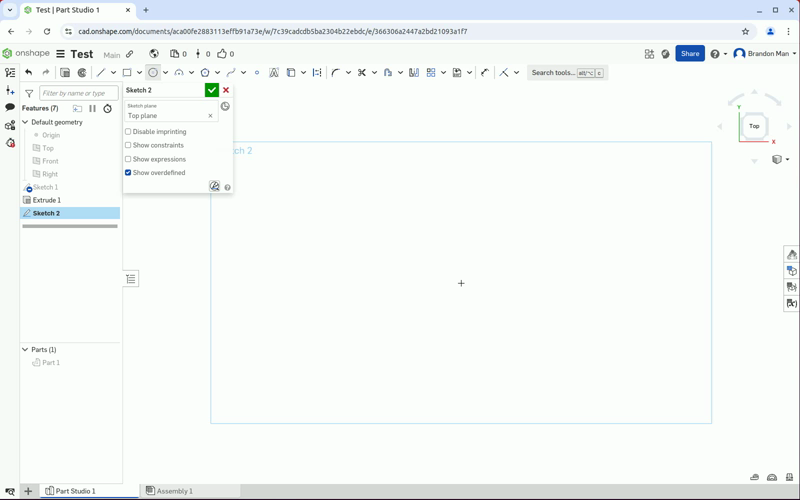
click(461, 282)
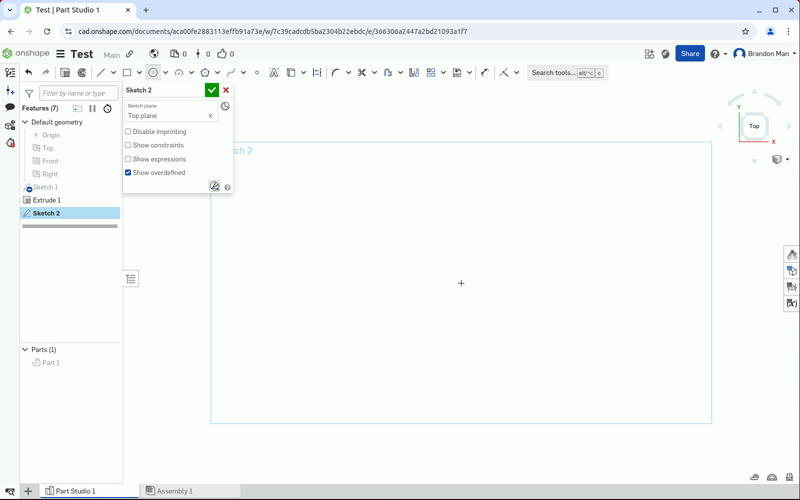
key_up(shift)
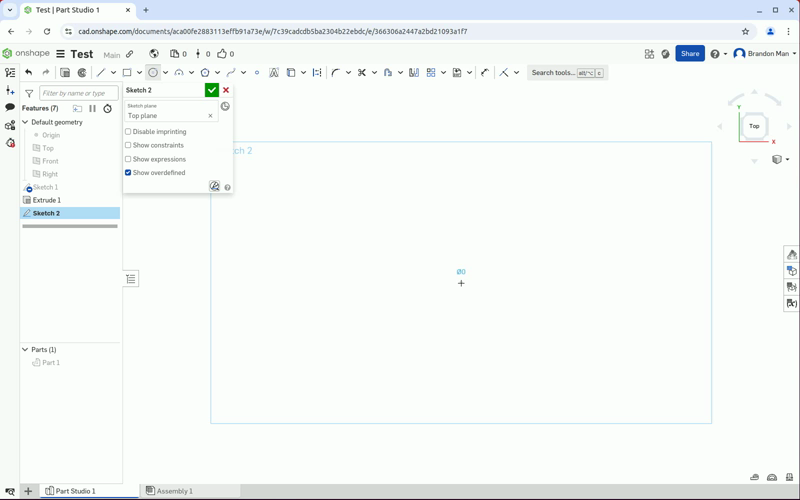
mouse_move(574, 282)
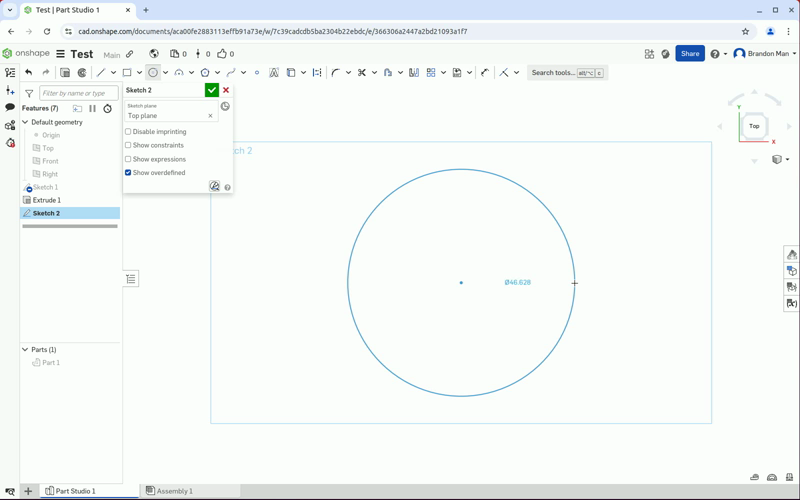
click(574, 282)
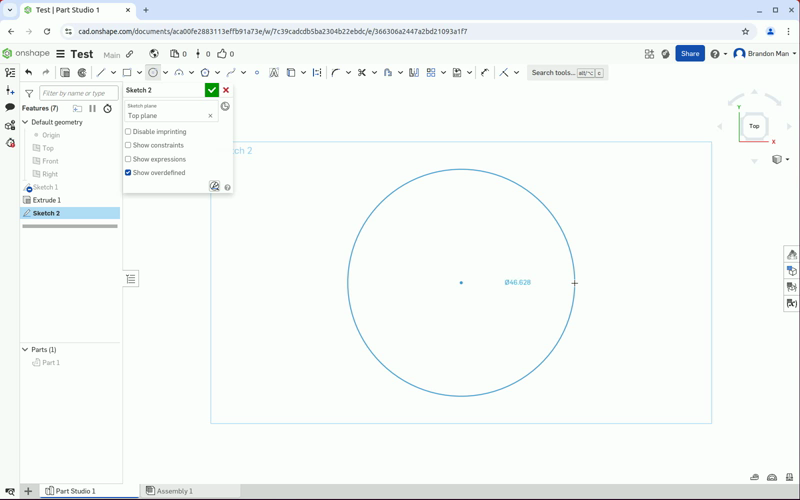
key(esc)
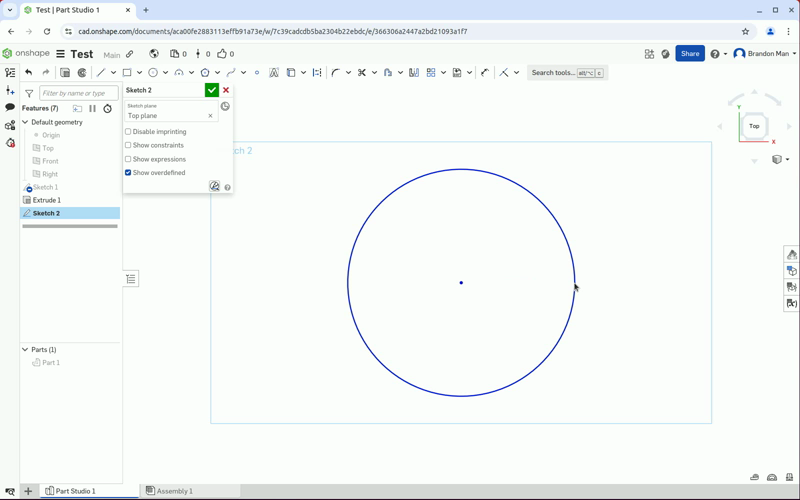
mouse_move(482, 203)
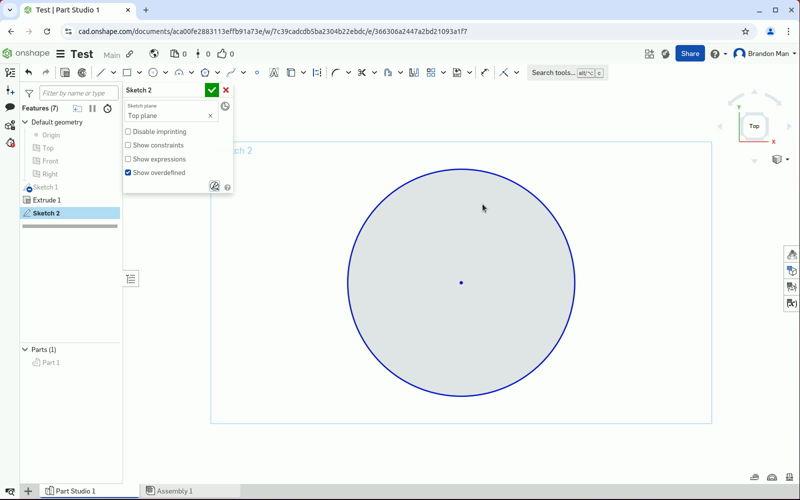
click(482, 203)
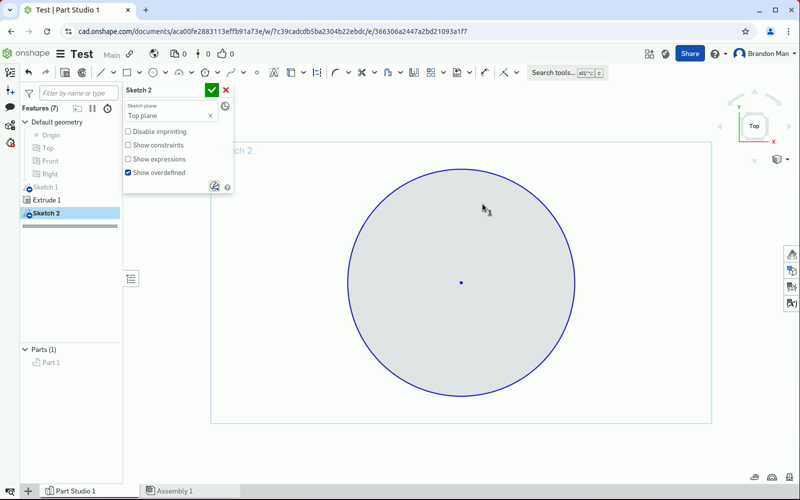
mouse_move(73, 352)
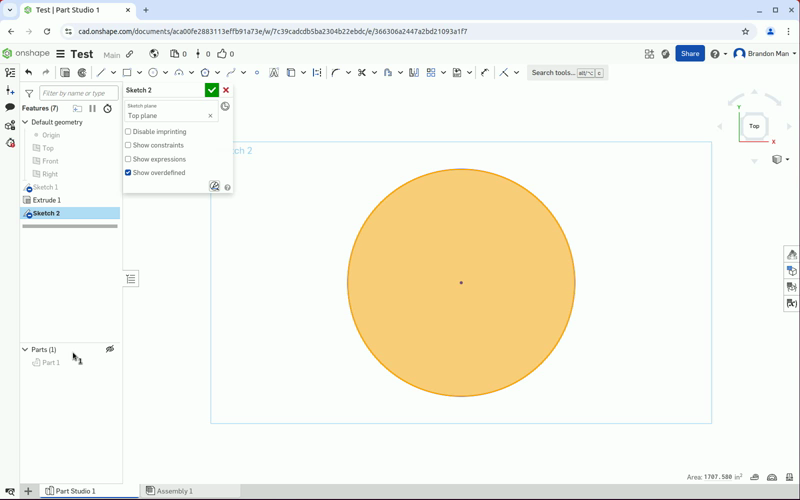
key(shift+y)
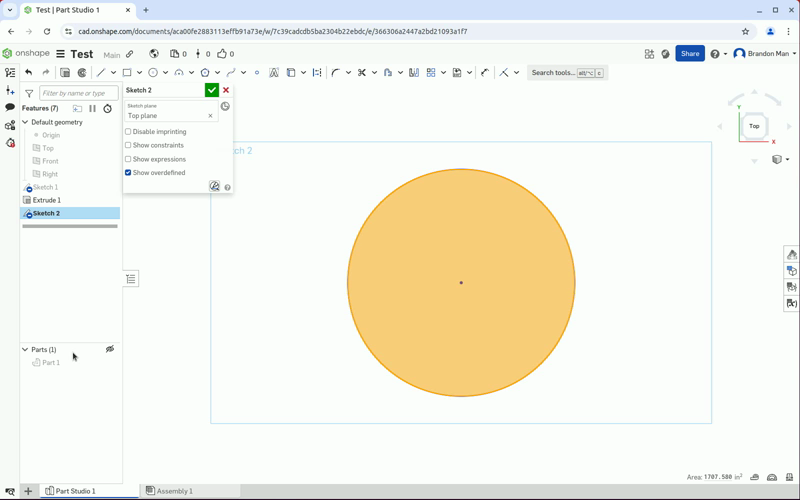
key(shift+e)
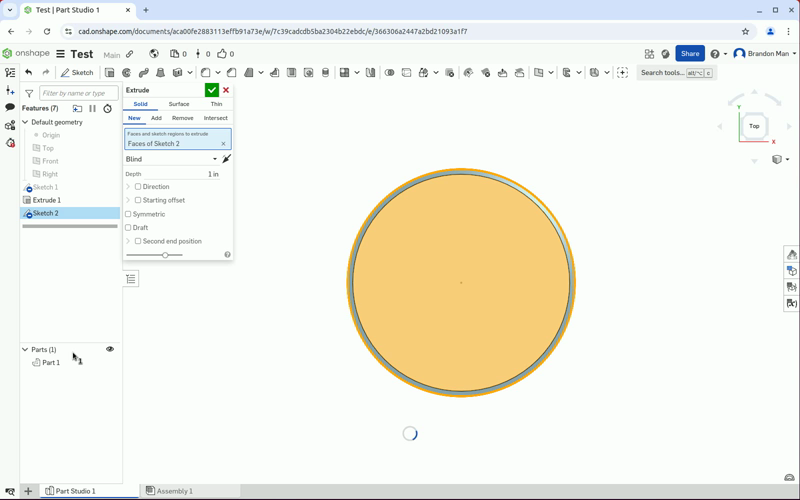
mouse_move(143, 106)
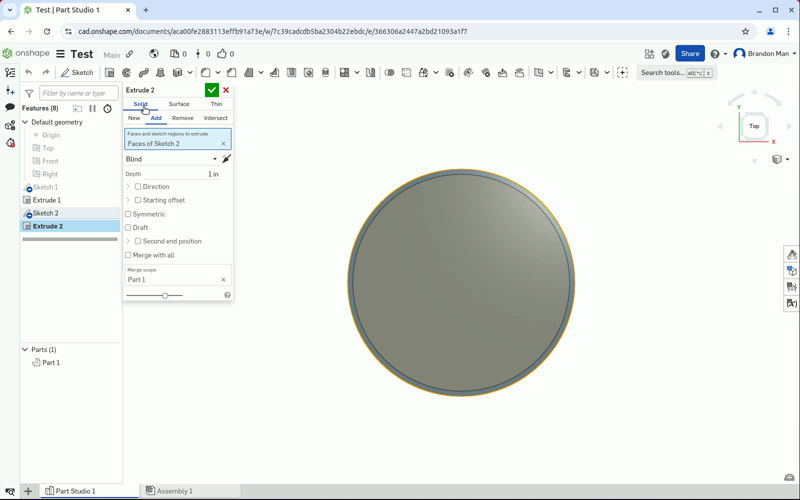
click(143, 106)
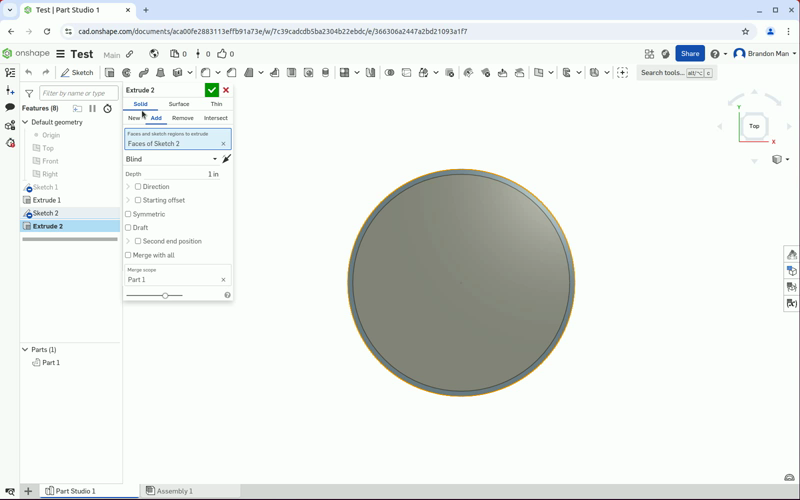
mouse_move(137, 120)
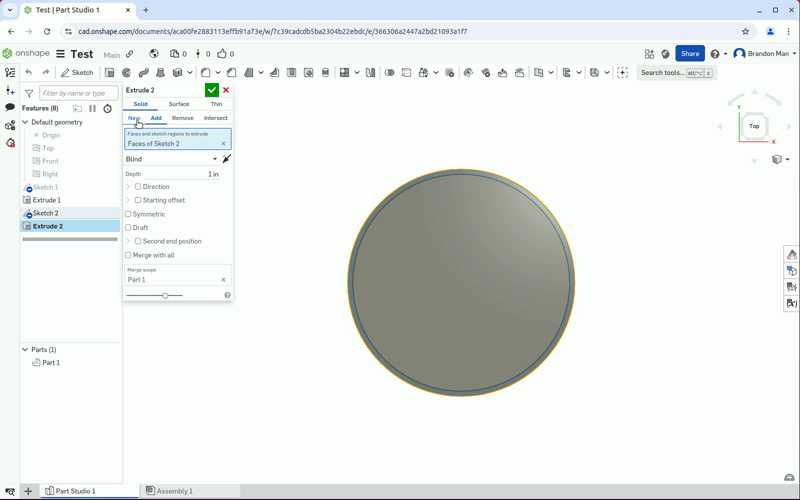
click(137, 120)
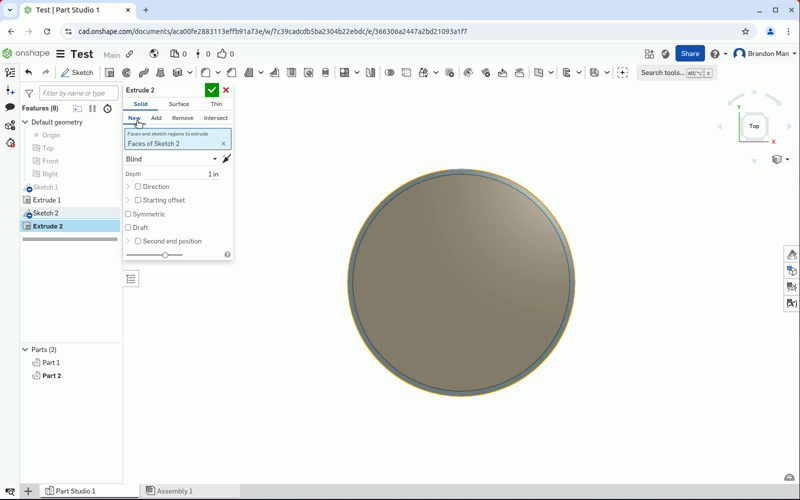
key(tab, 4)
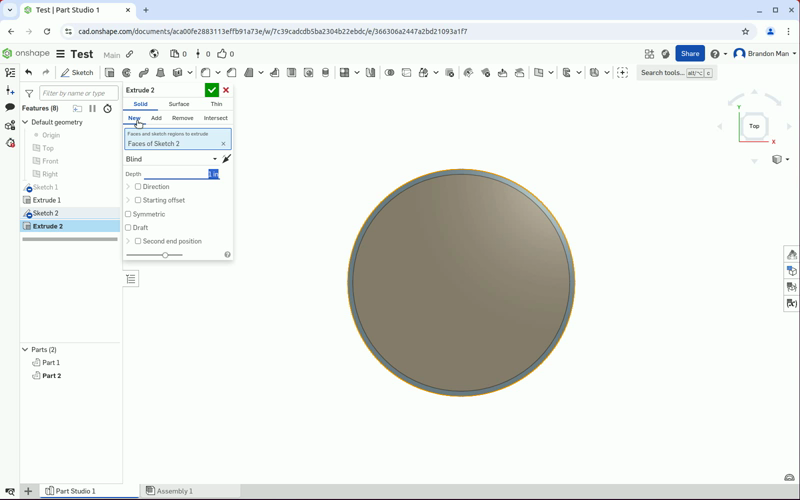
text(1.926)
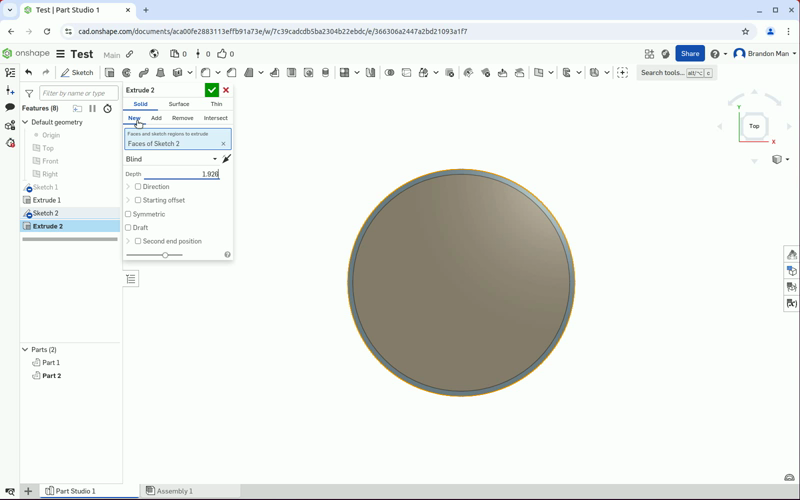
key(enter)
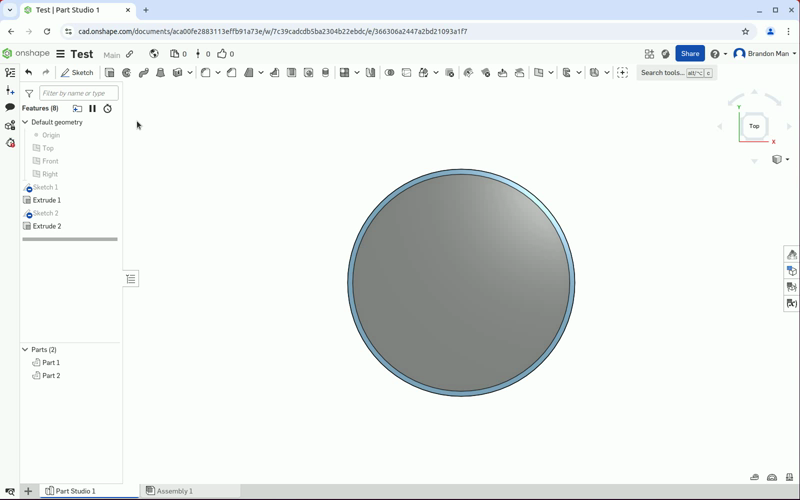
key(shift+h)
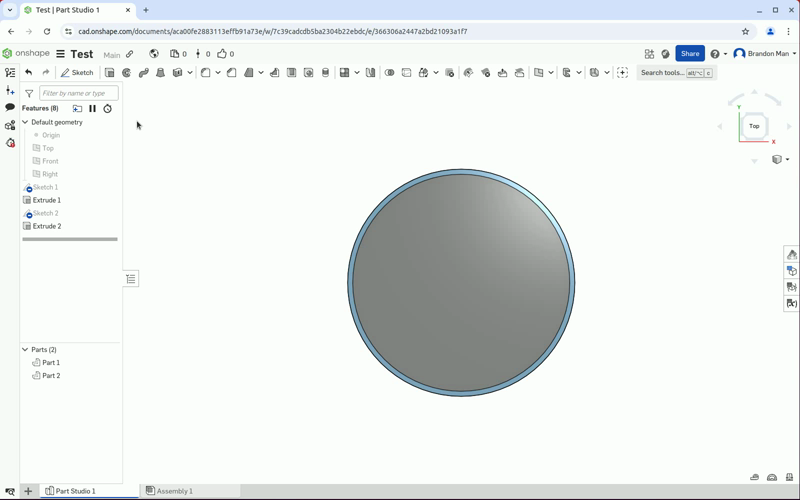
key(shift+h)
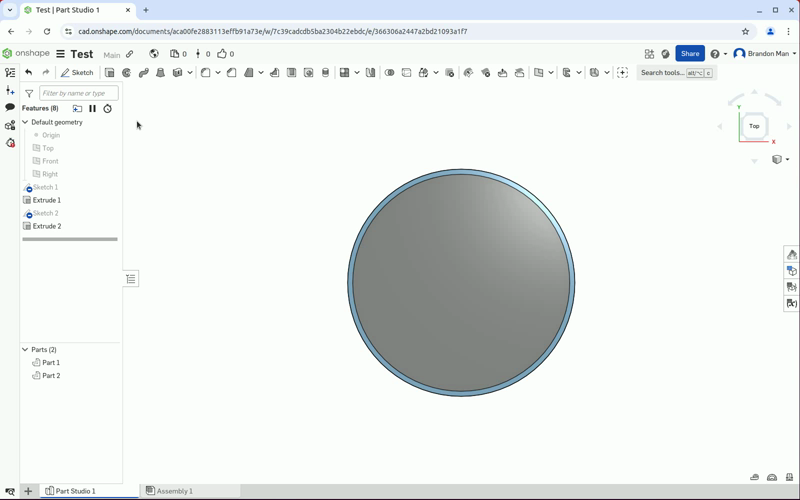
mouse_move(73, 189)
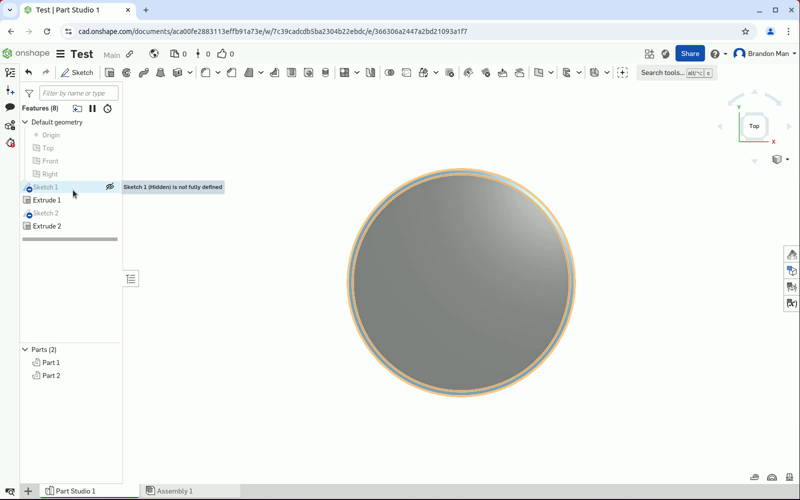
click(73, 189)
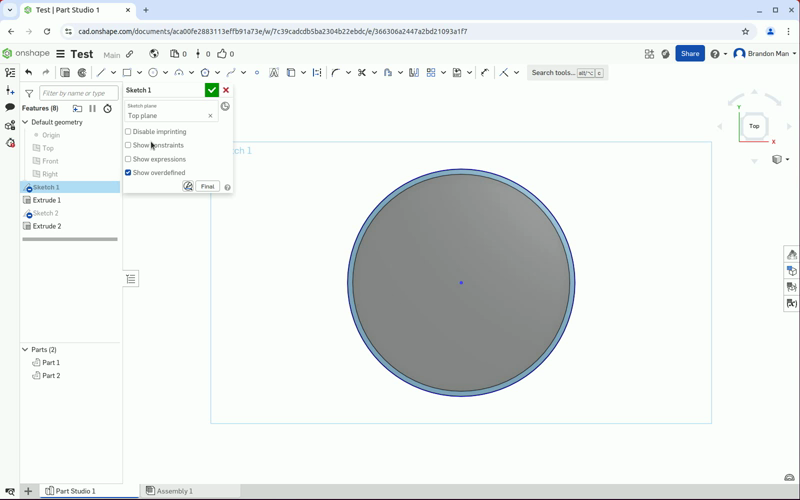
mouse_move(229, 92)
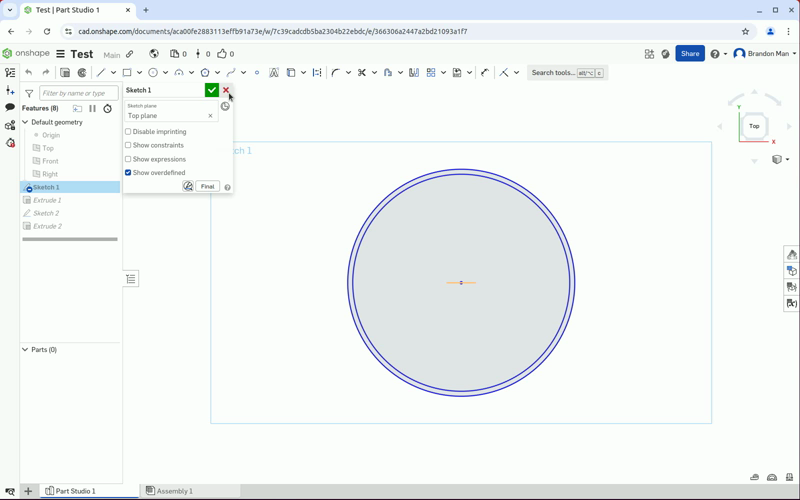
click(229, 92)
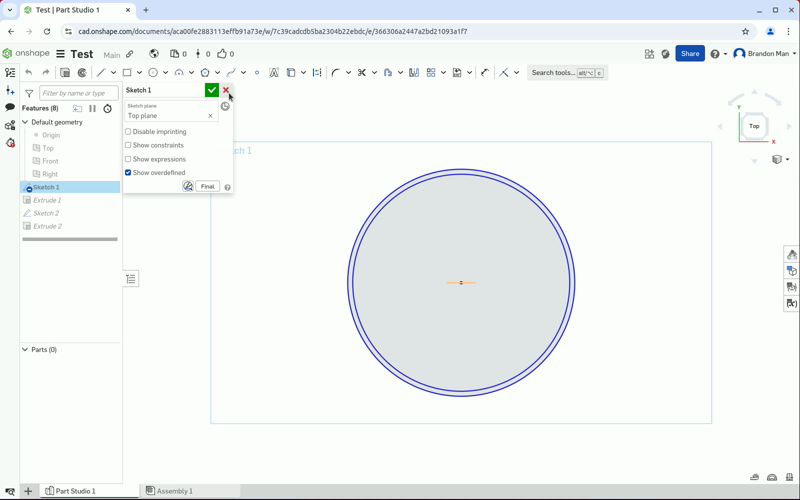
key(shift+s)
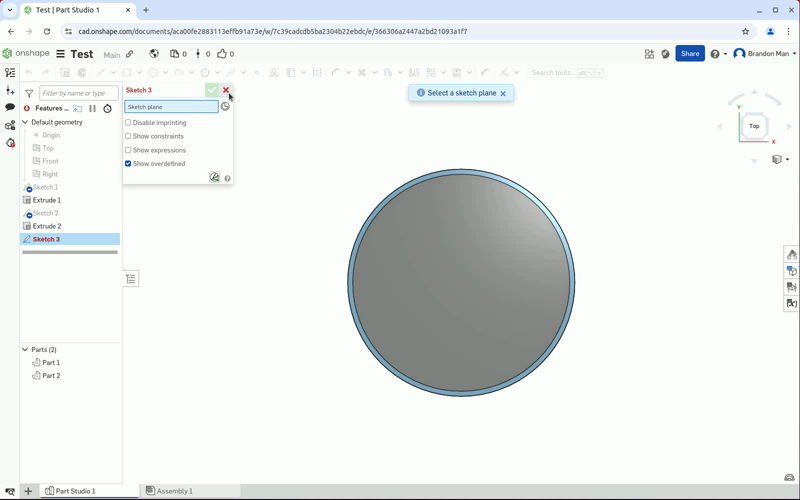
mouse_move(73, 150)
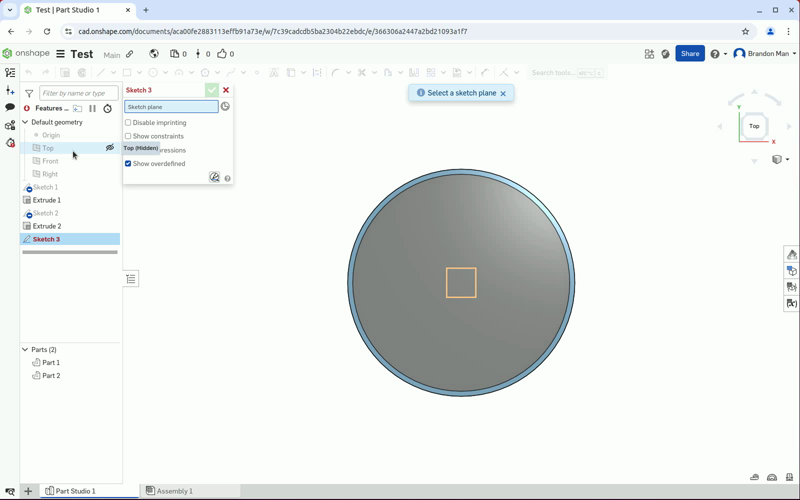
click(73, 150)
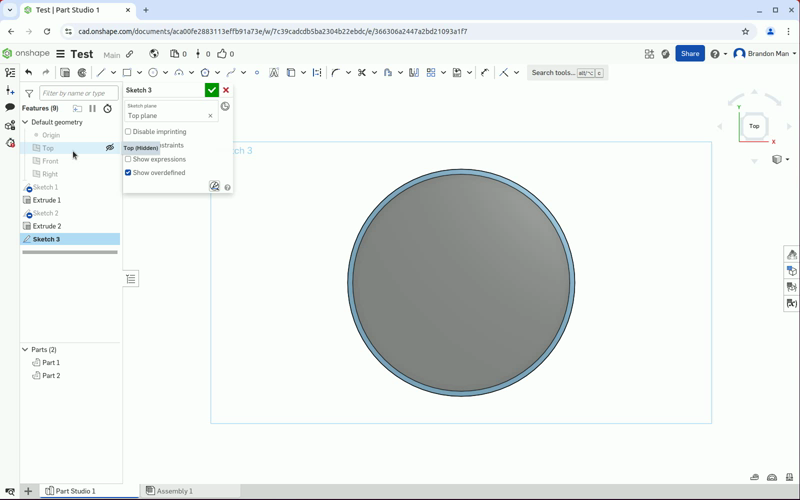
mouse_move(73, 352)
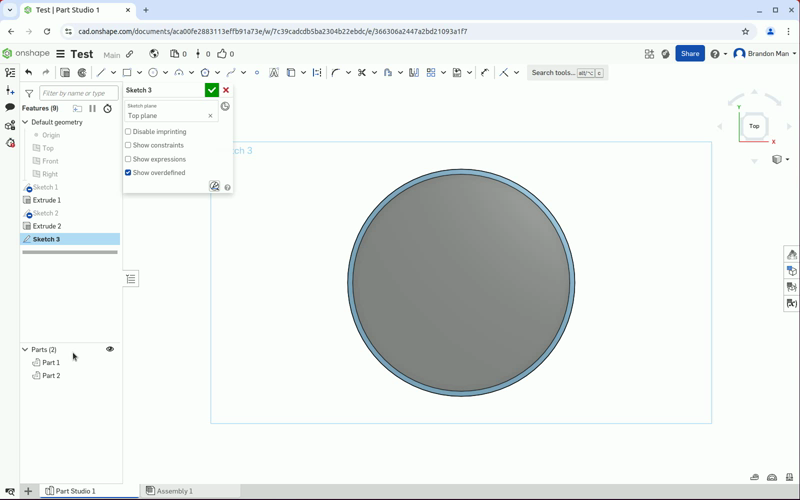
key(y)
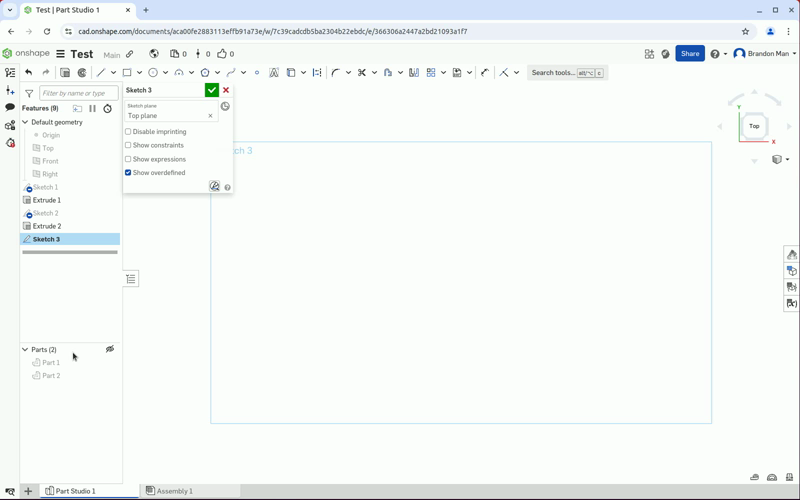
key(c)
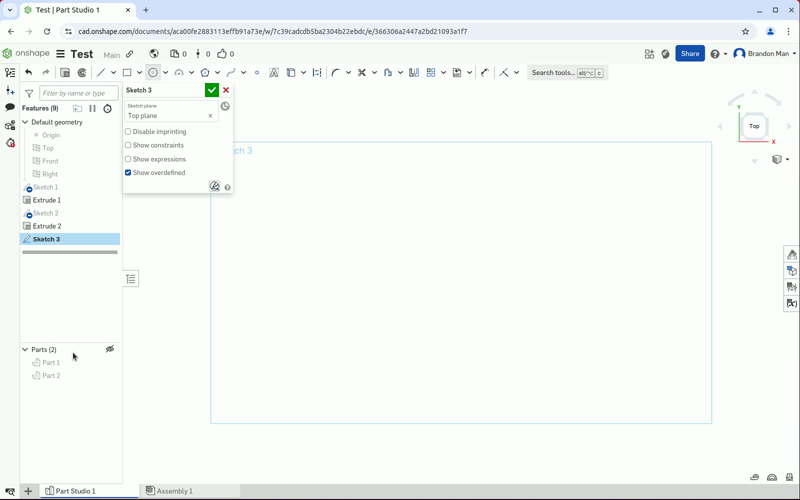
key_down(shift)
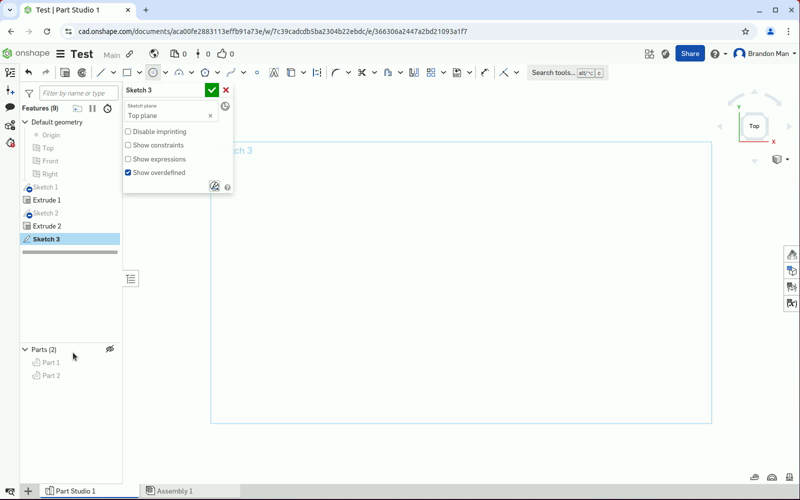
mouse_move(461, 282)
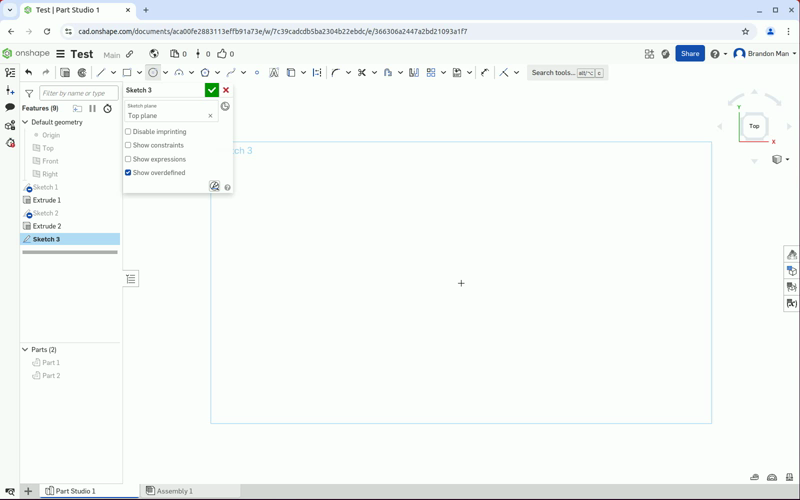
click(461, 282)
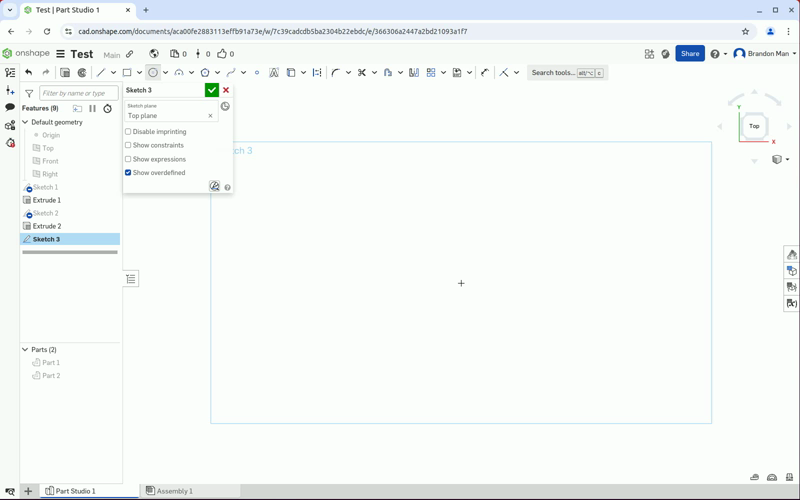
key_up(shift)
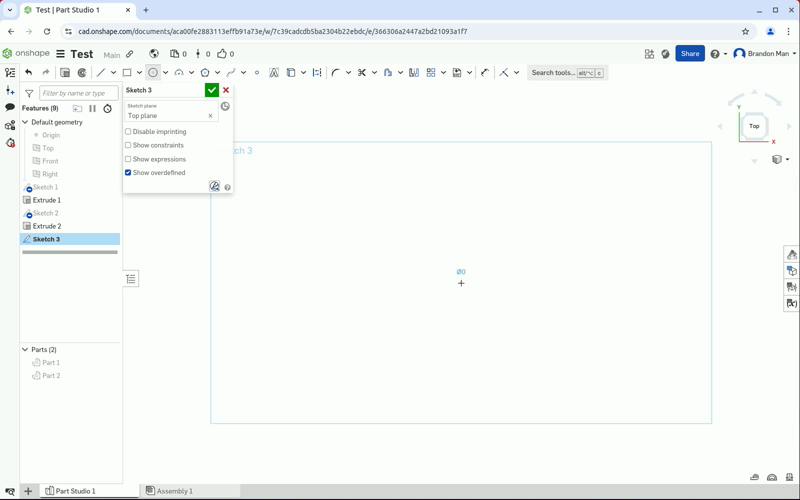
mouse_move(574, 282)
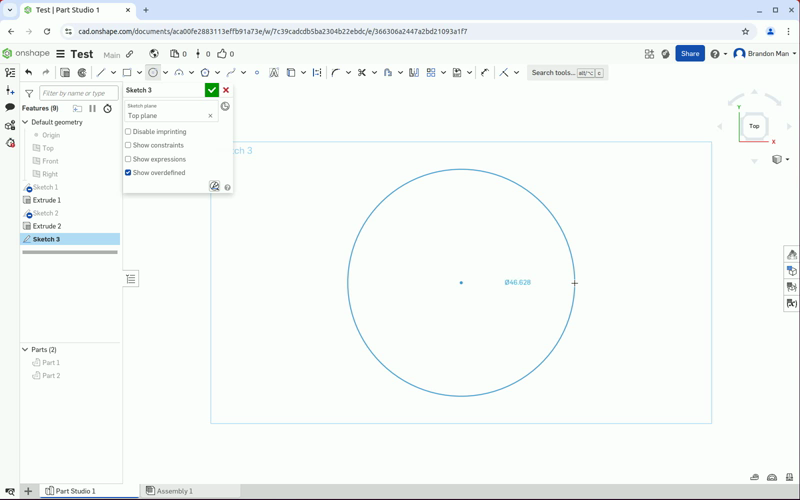
click(574, 282)
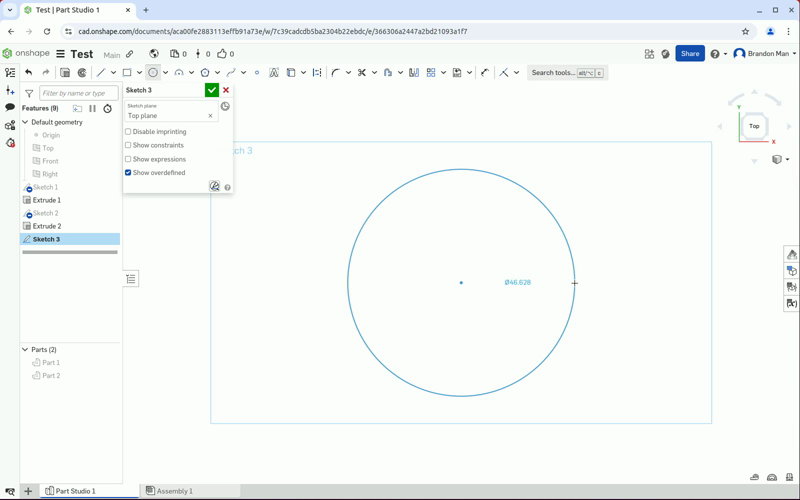
key(esc)
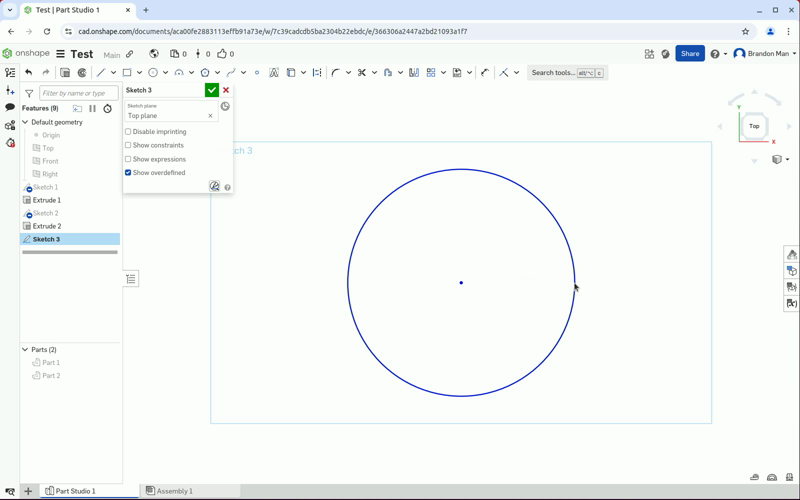
key(c)
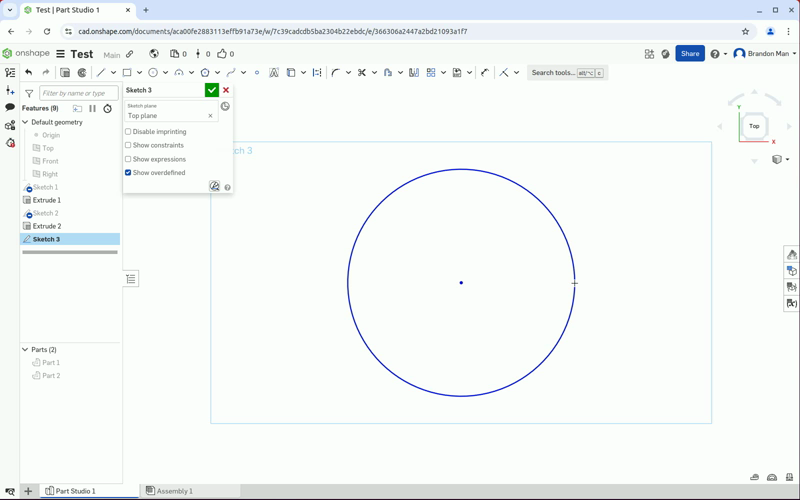
key_down(shift)
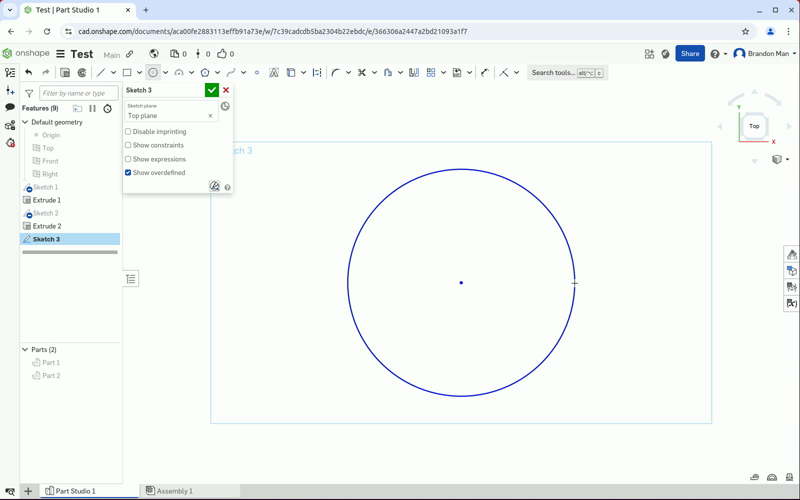
mouse_move(461, 282)
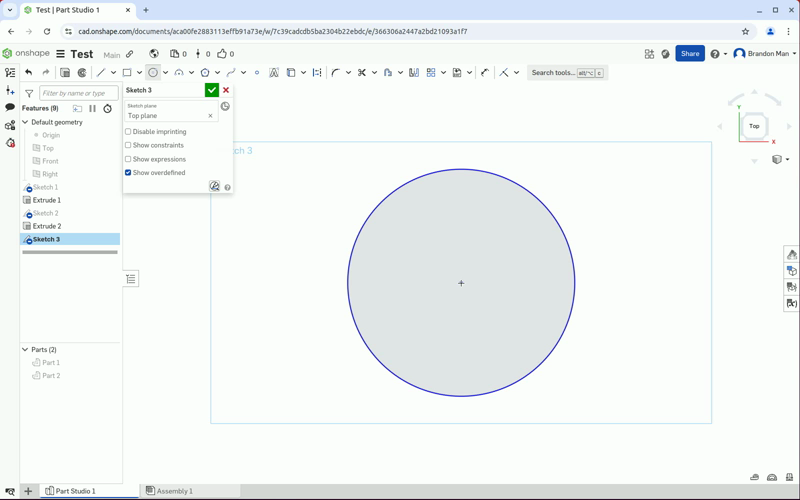
click(461, 282)
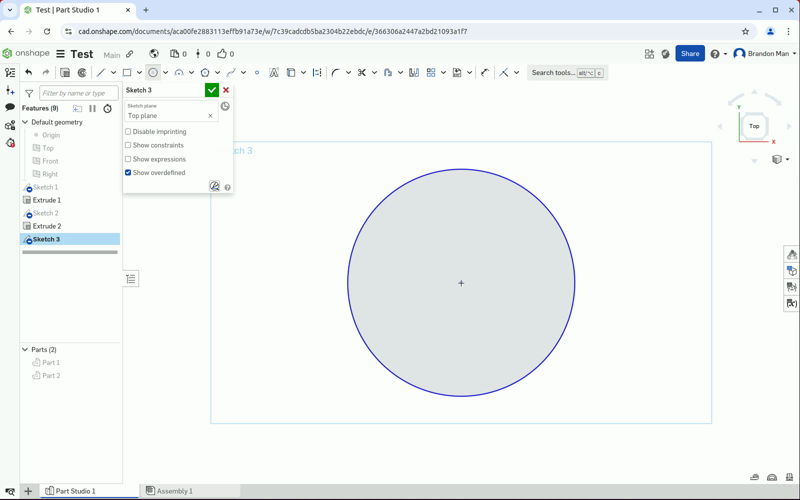
key_up(shift)
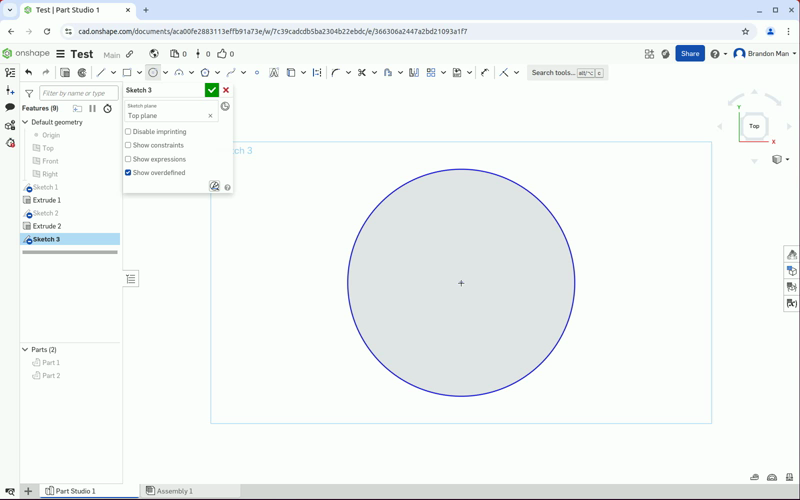
mouse_move(550, 282)
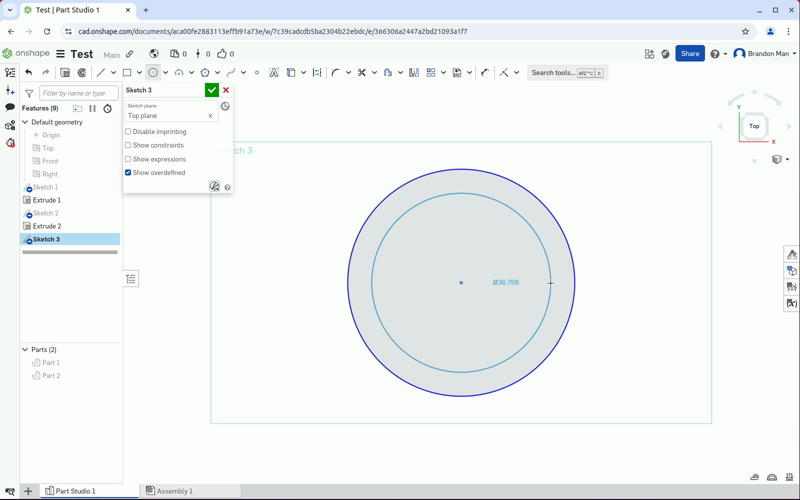
click(550, 282)
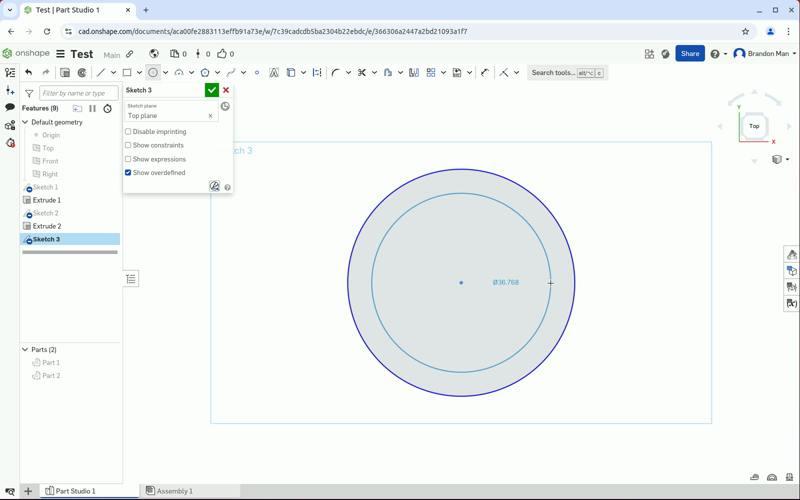
key(esc)
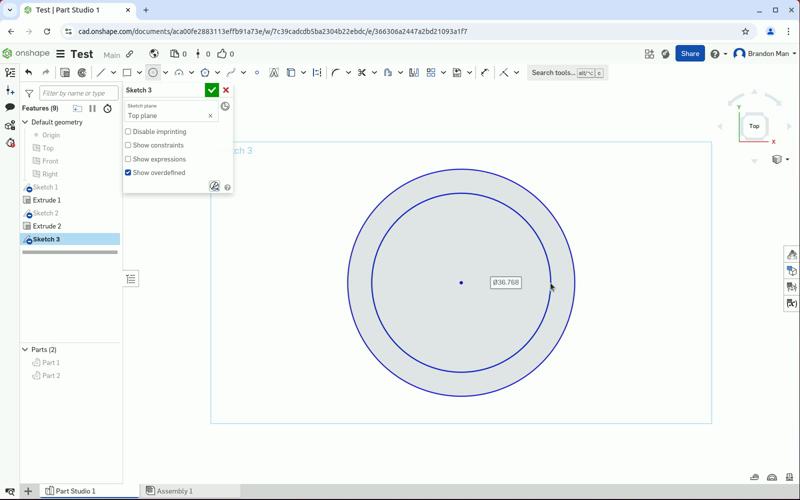
mouse_move(528, 359)
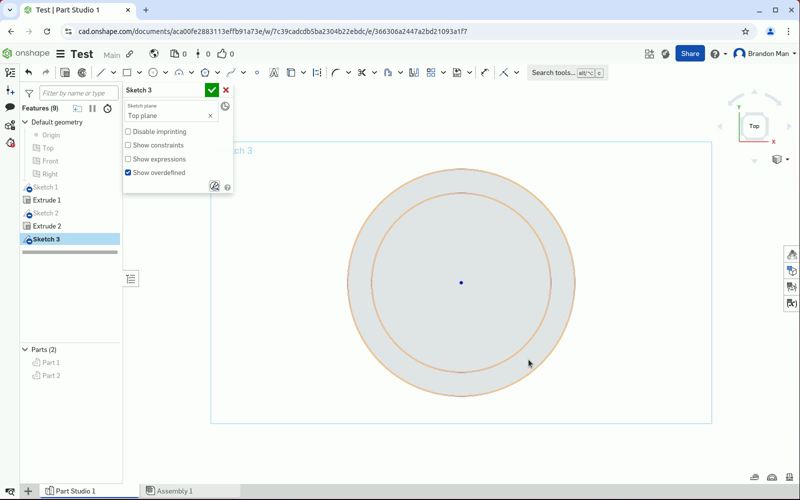
click(528, 359)
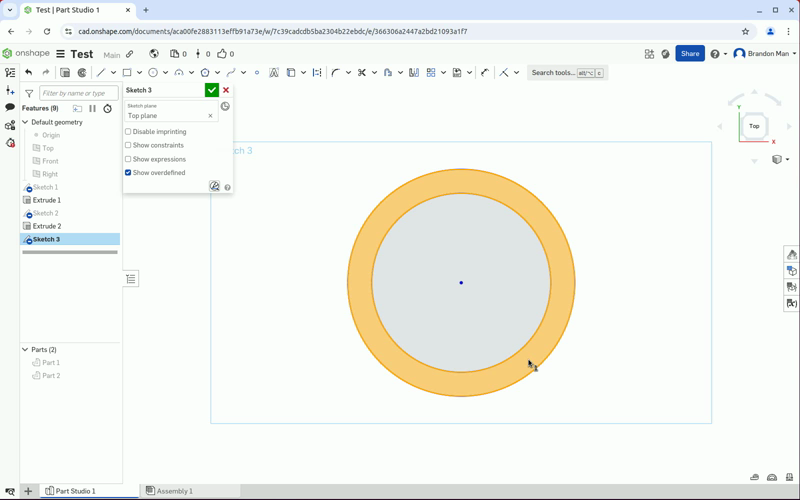
mouse_move(73, 352)
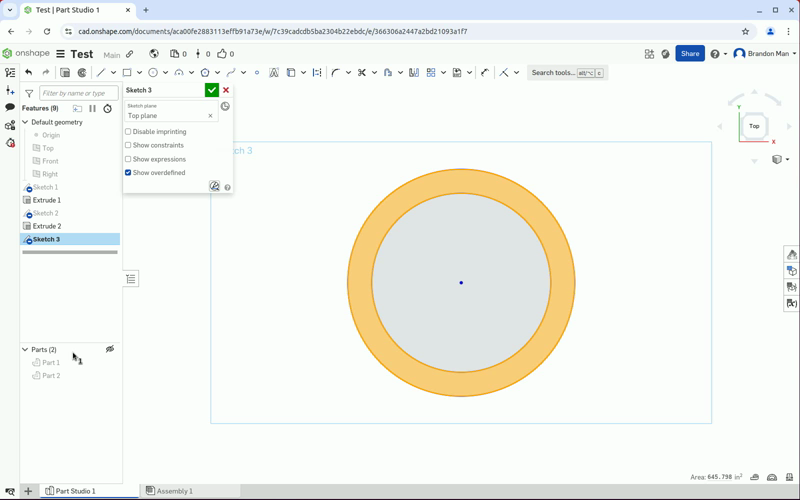
key(shift+y)
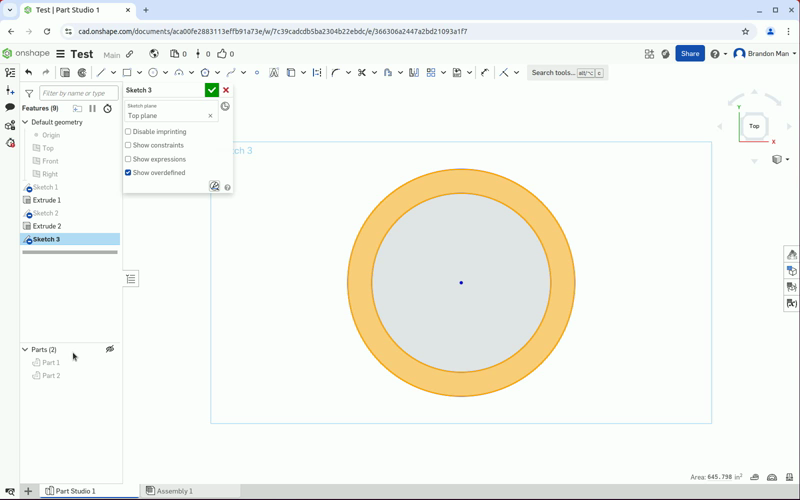
key(shift+e)
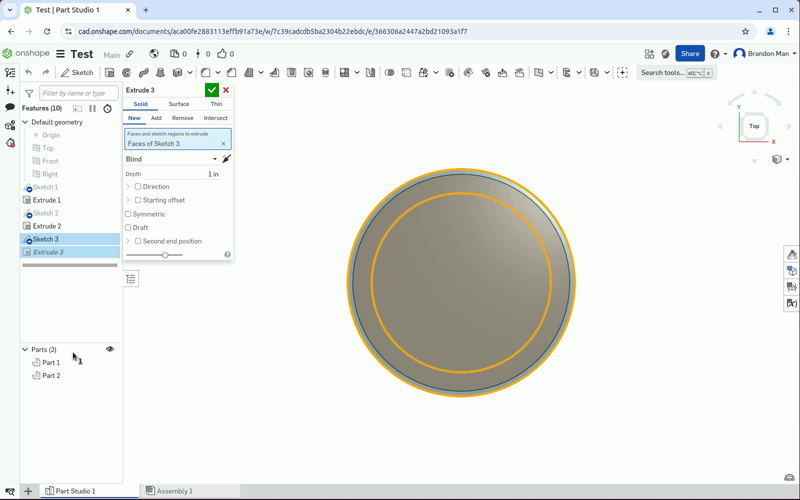
mouse_move(143, 106)
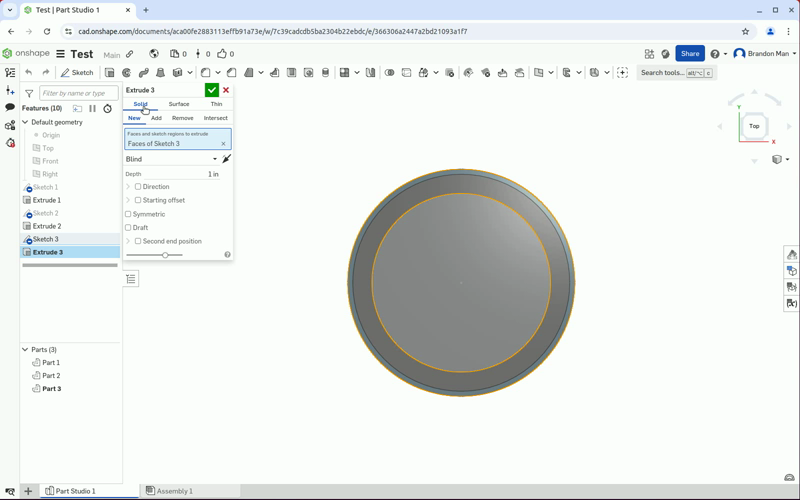
click(143, 106)
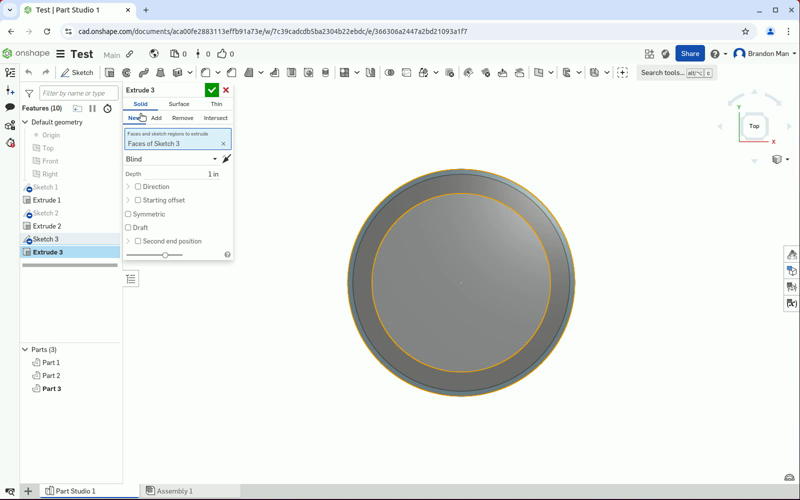
mouse_move(137, 120)
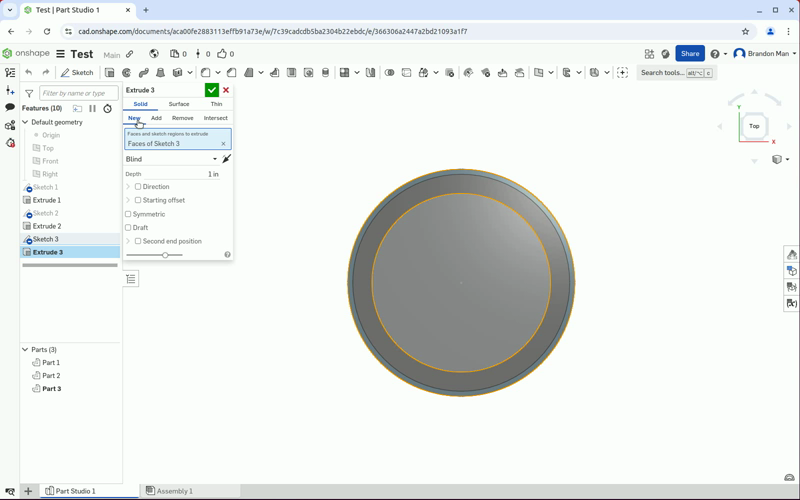
click(137, 120)
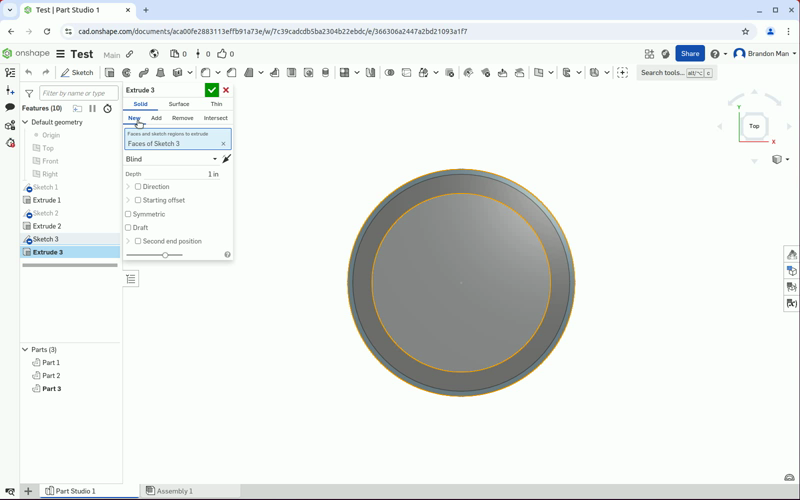
key(tab, 4)
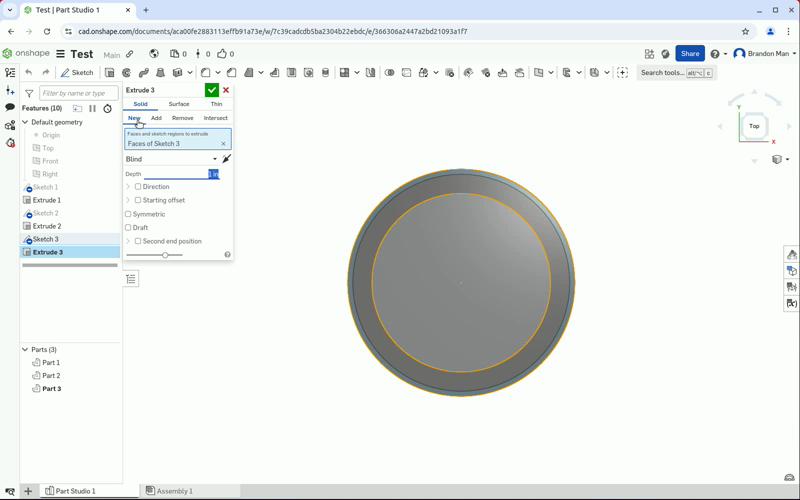
text(7.462)
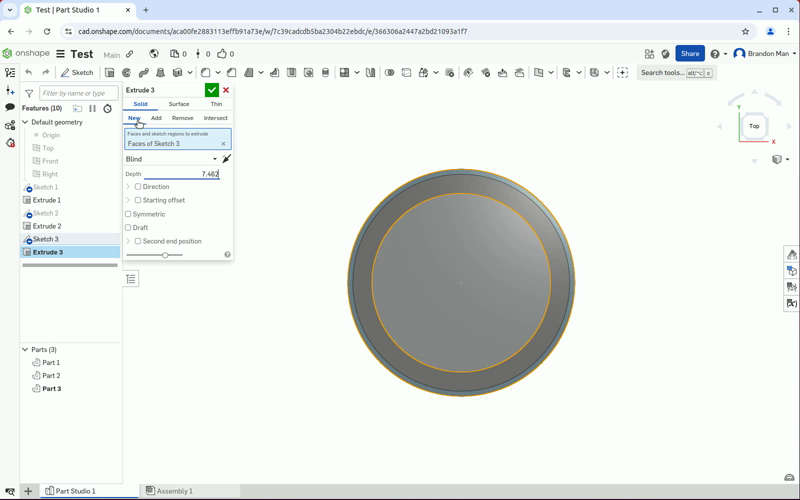
key(enter)
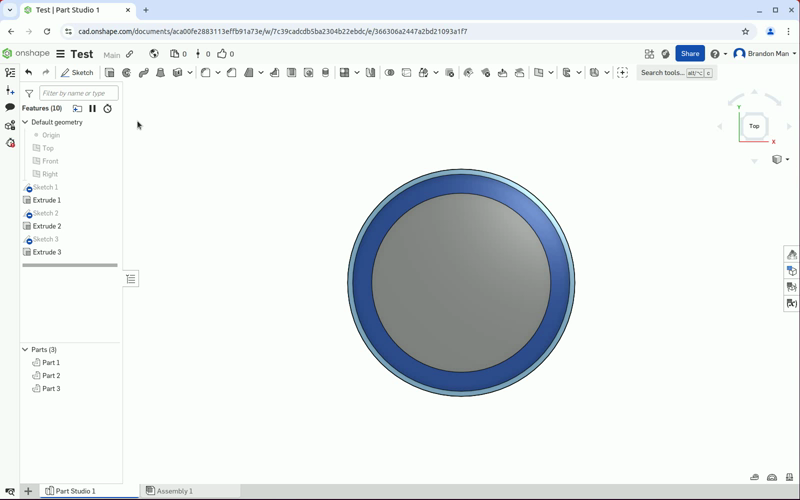
key(shift+h)
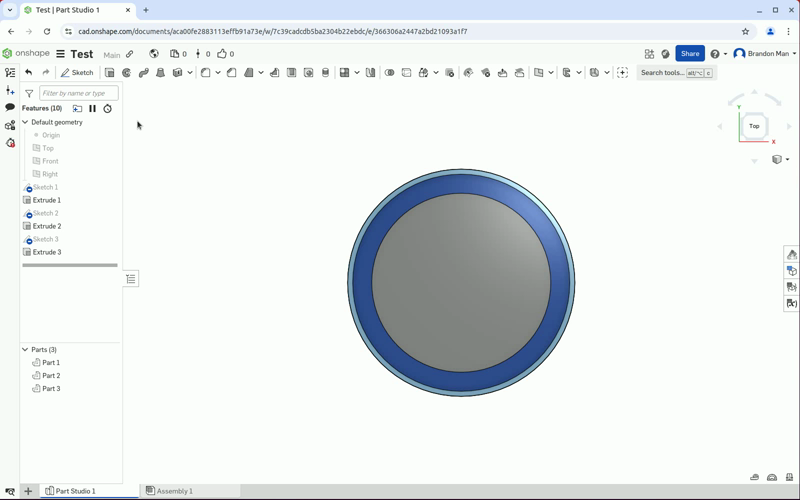
key(shift+h)
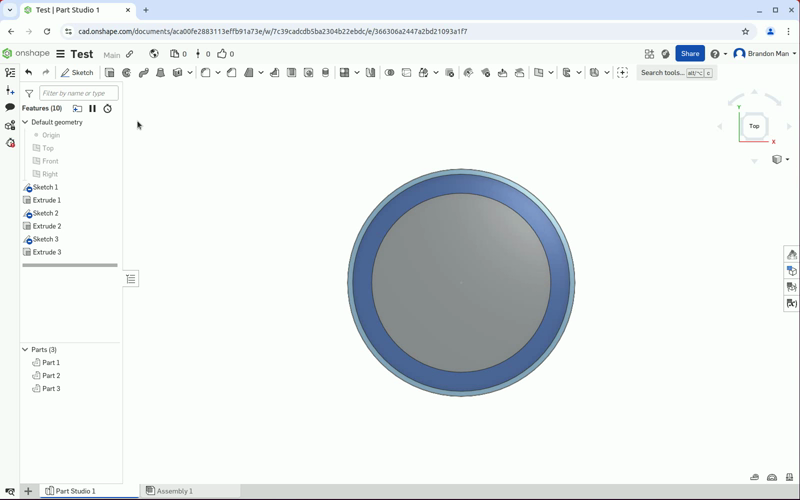
key(shift+7)
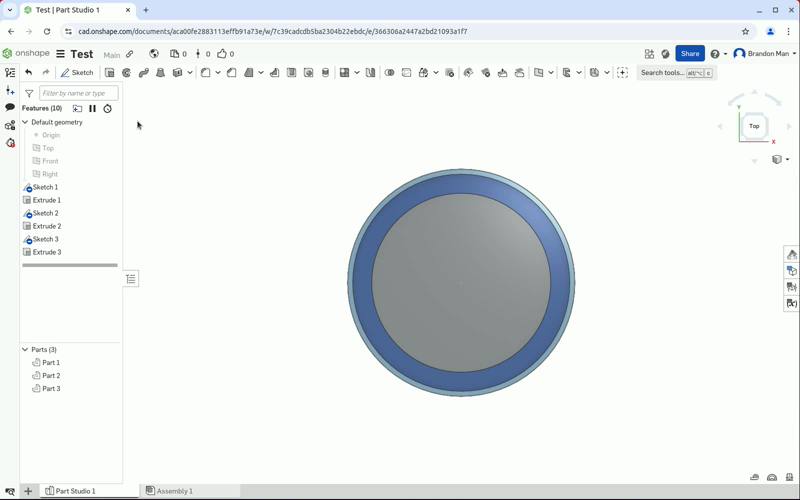
key(up, 3)
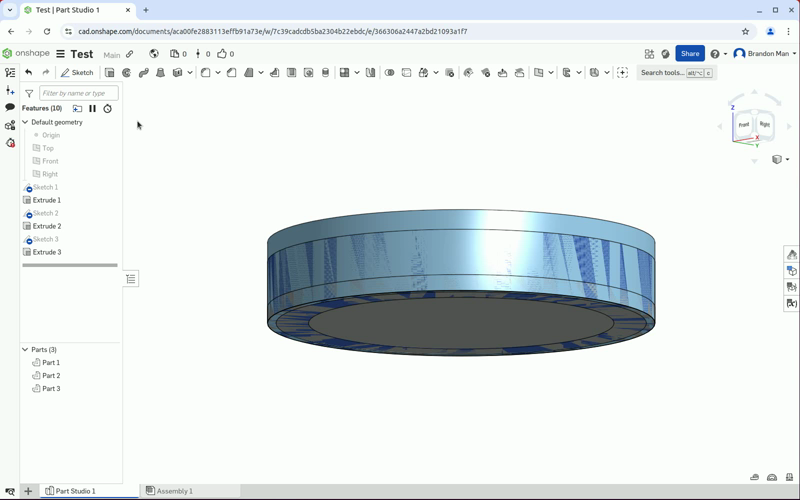
key(left, 3)
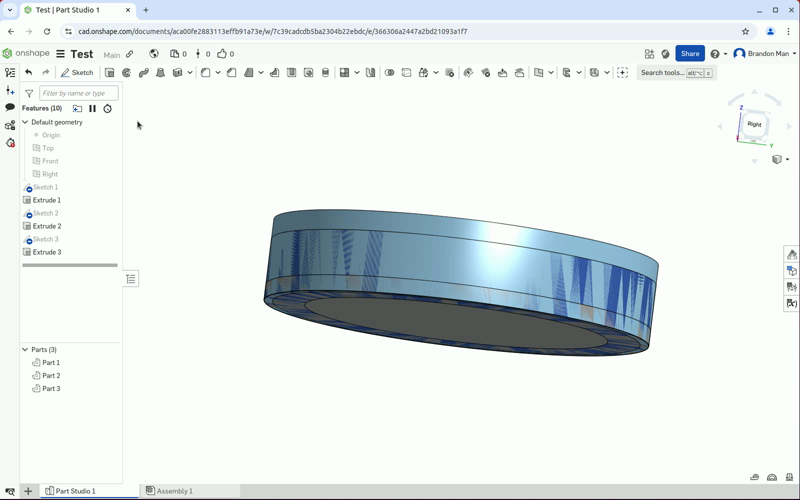
key(right, 3)
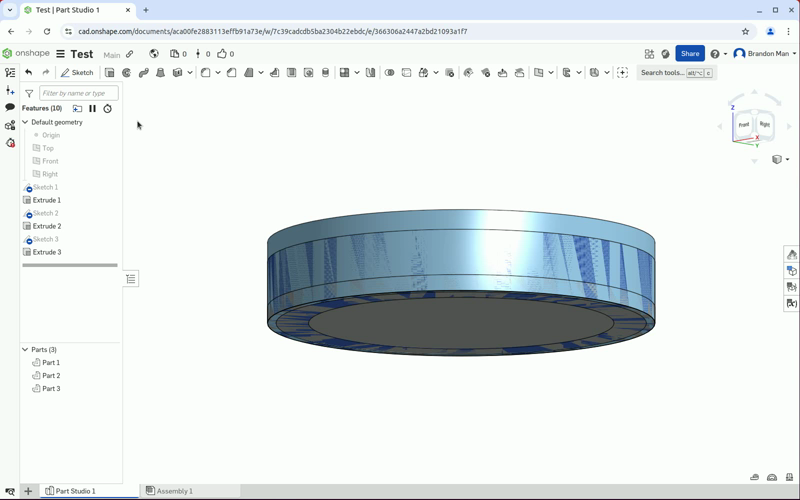
key(down, 3)
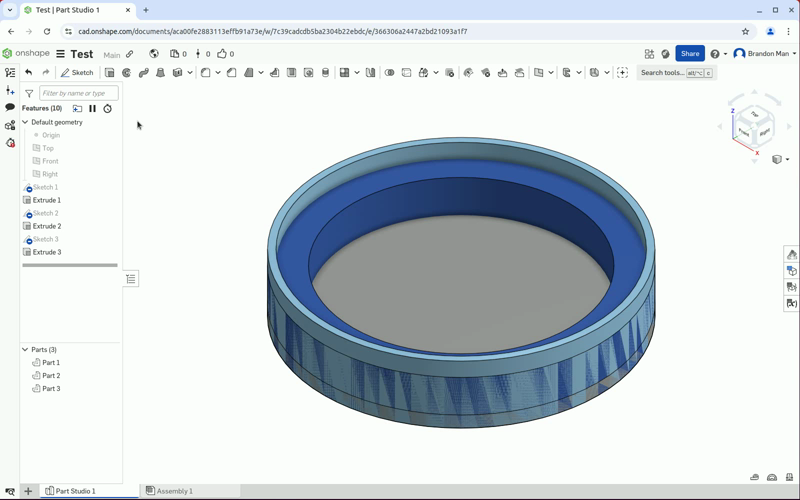
mouse_move(73, 189)
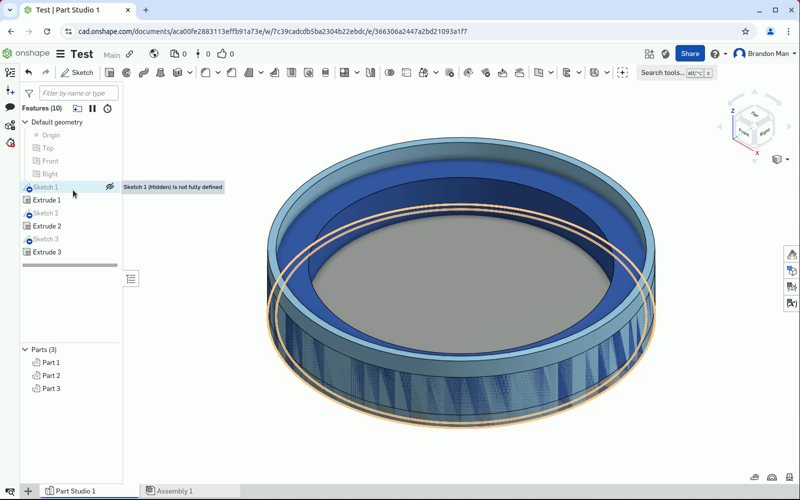
click(73, 189)